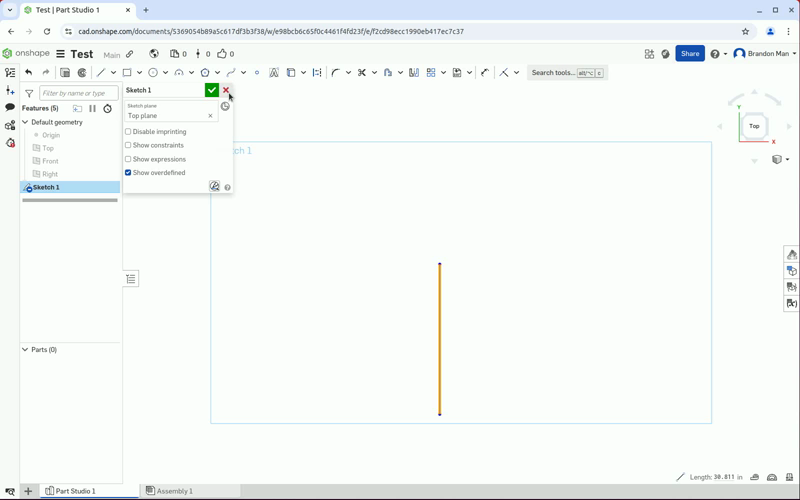
key(shift+h)
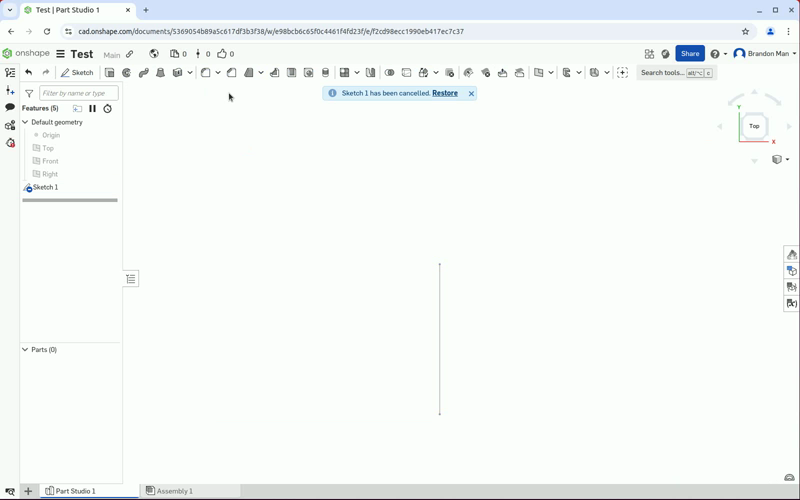
key(shift+s)
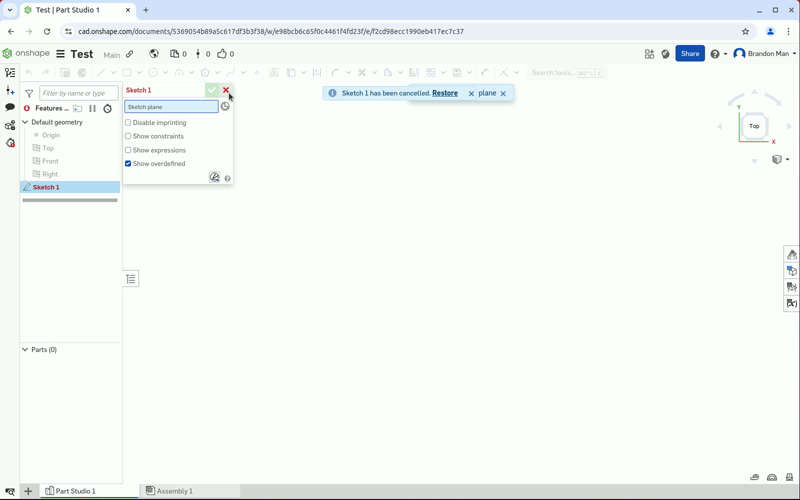
mouse_move(73, 150)
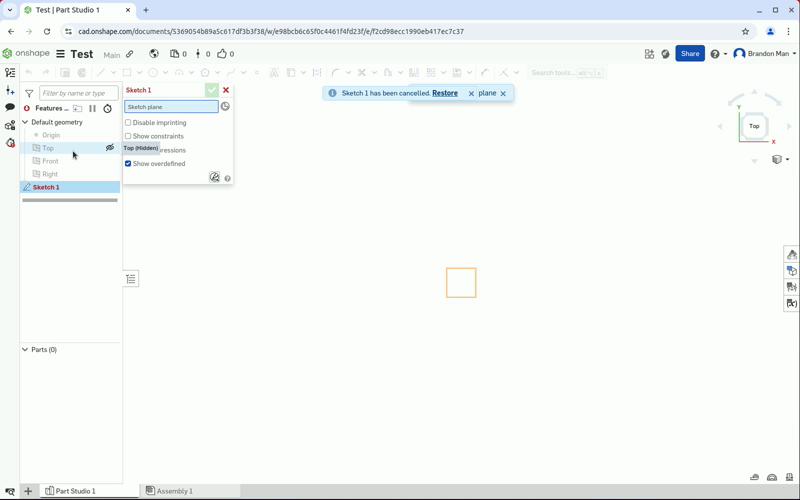
click(73, 150)
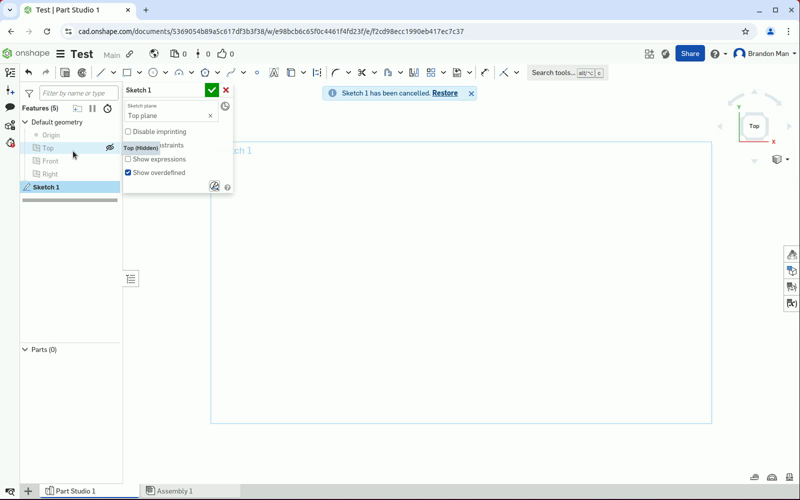
mouse_move(73, 352)
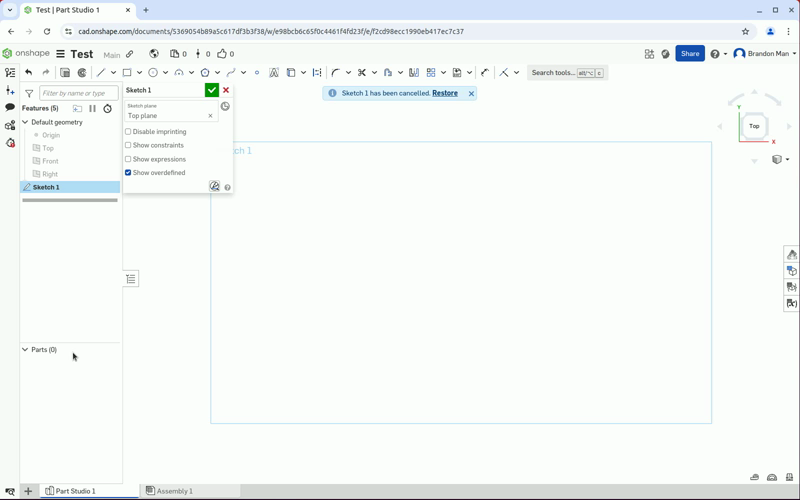
key(y)
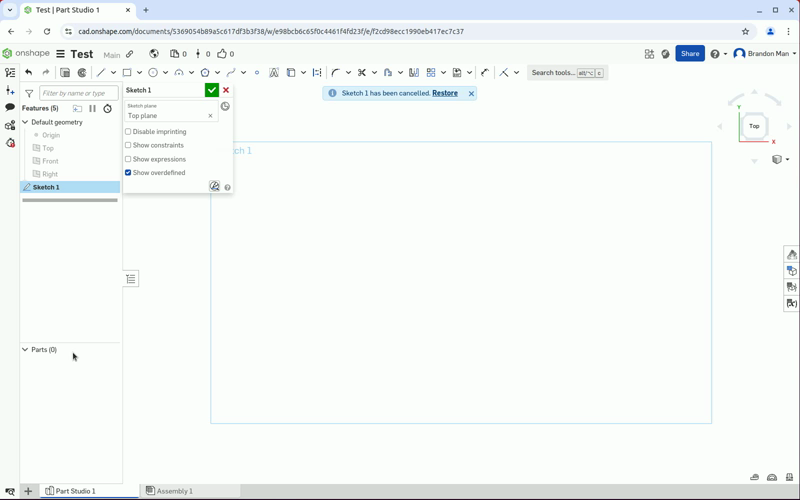
key(l)
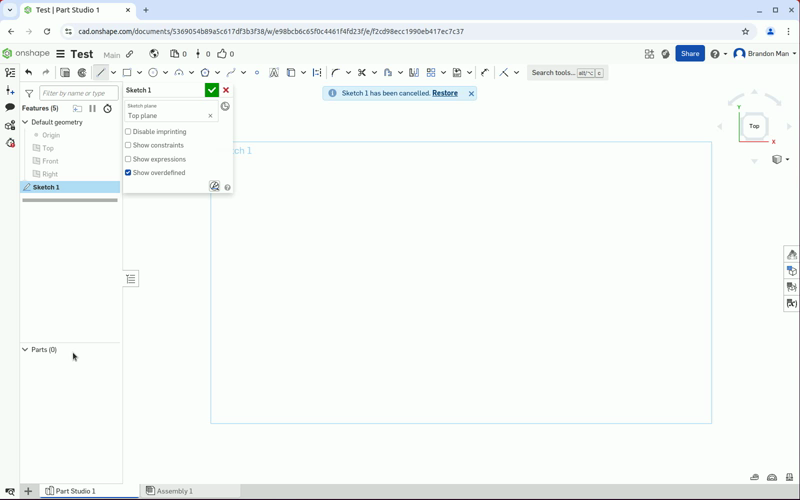
key_down(shift)
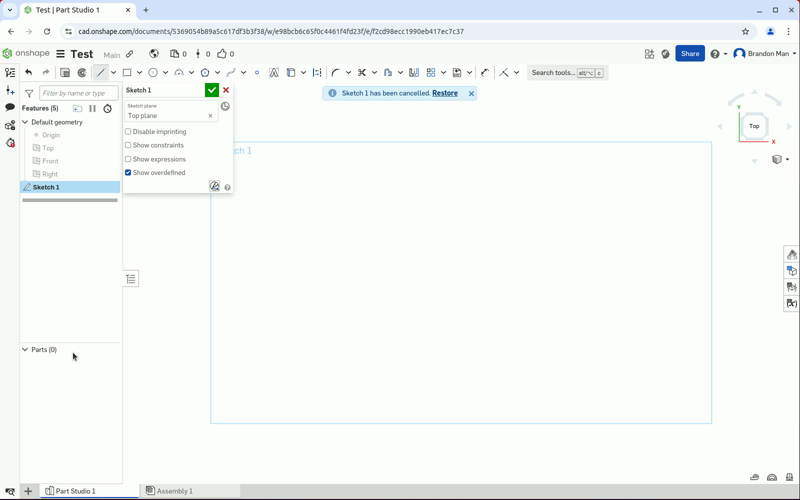
mouse_move(363, 346)
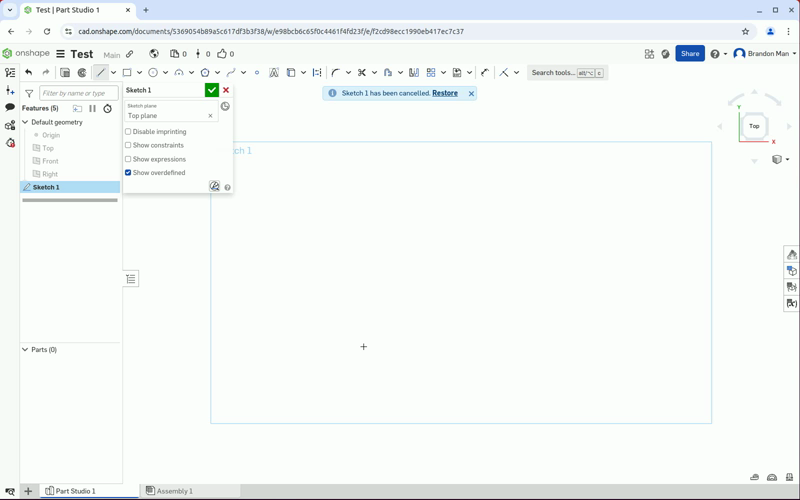
click(363, 346)
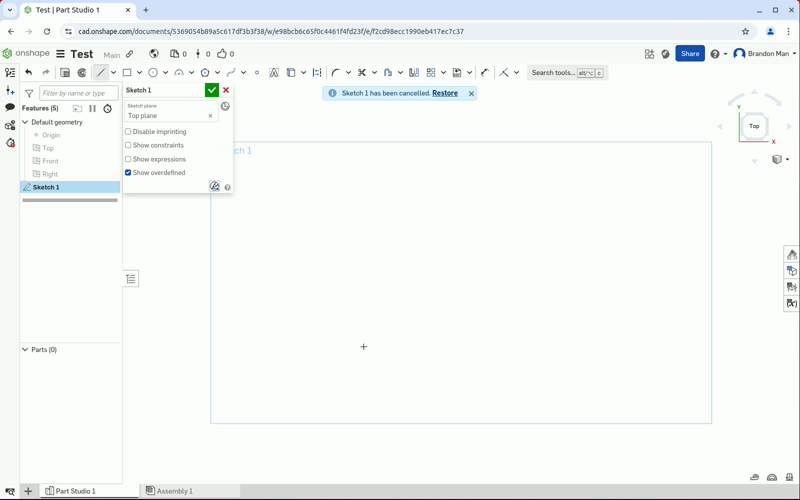
key_up(shift)
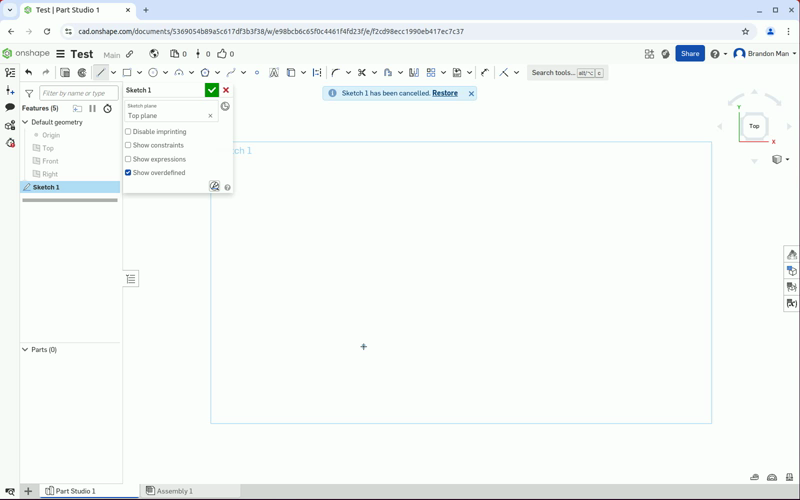
key_down(shift)
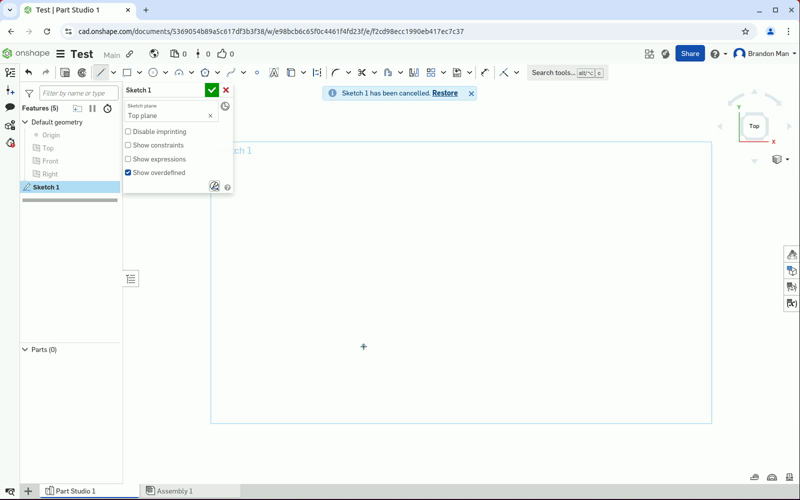
mouse_move(430, 346)
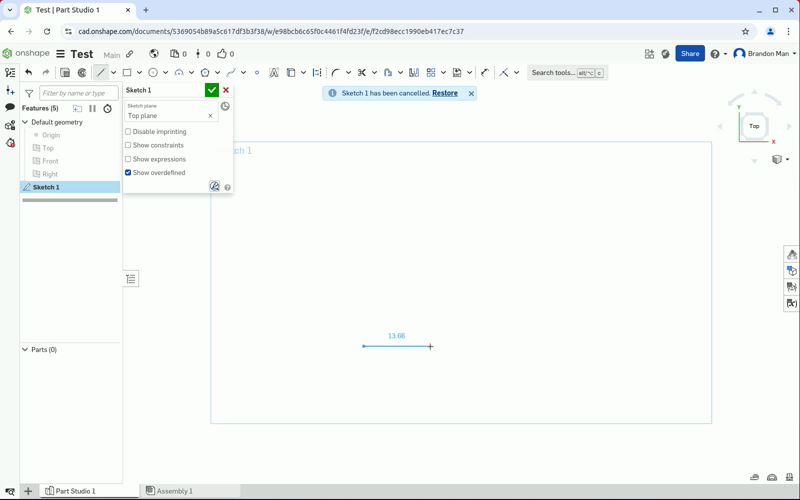
click(430, 346)
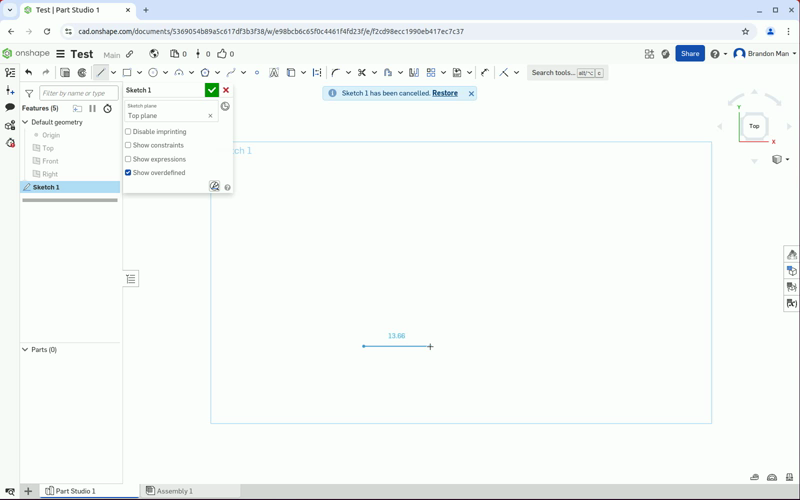
key_up(shift)
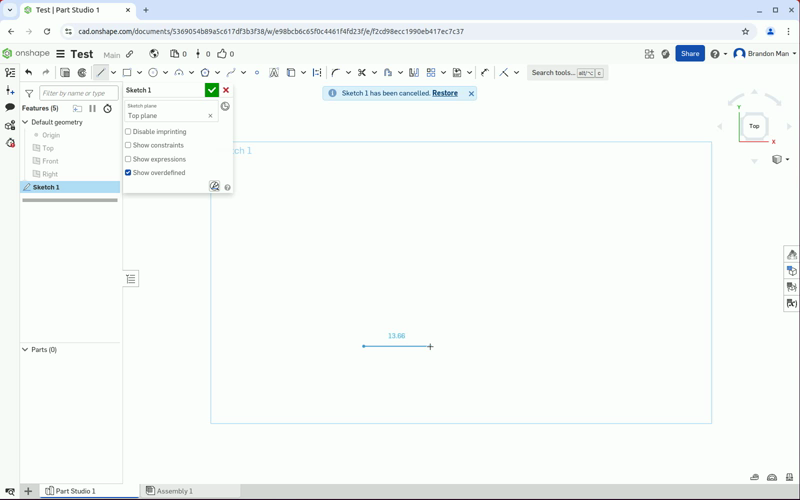
key_down(shift)
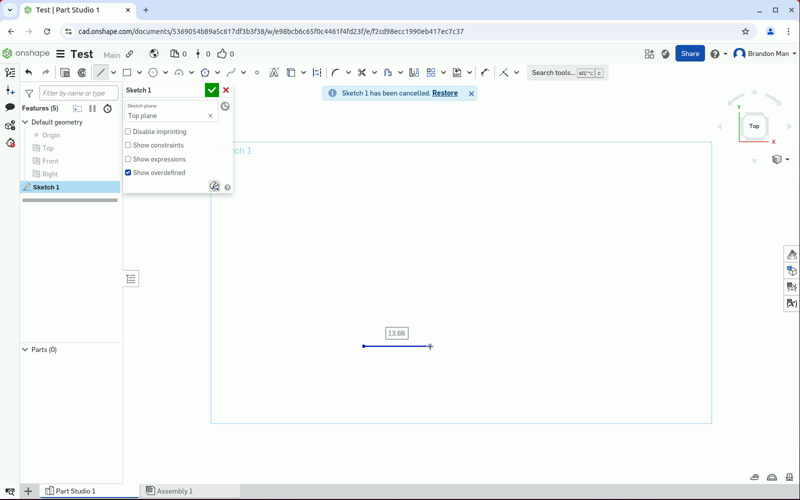
mouse_move(430, 273)
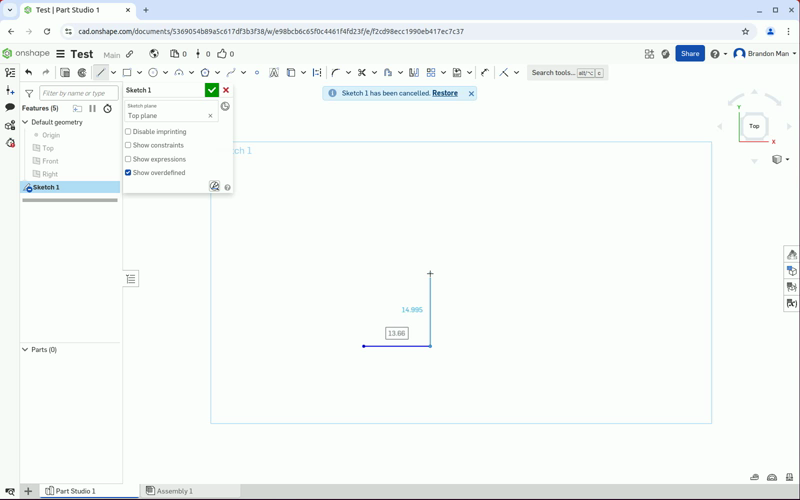
click(430, 273)
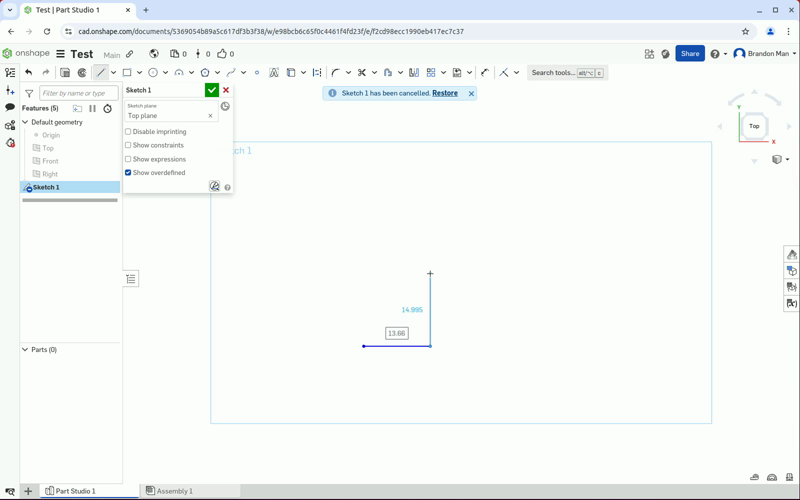
key_up(shift)
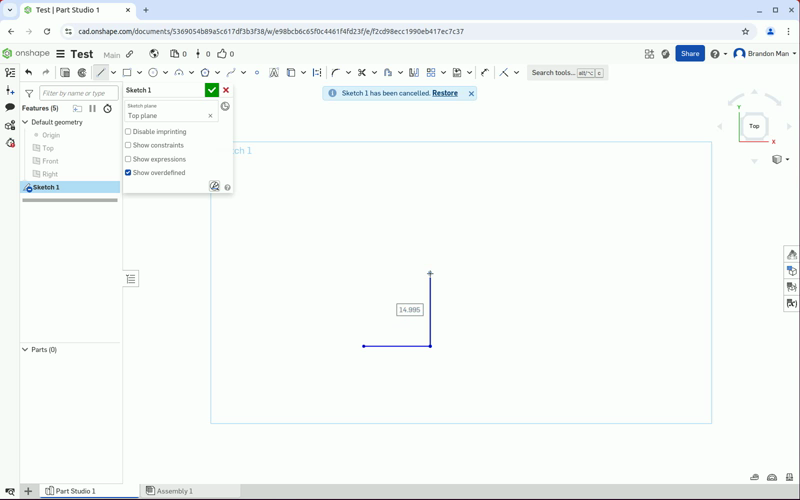
key_down(shift)
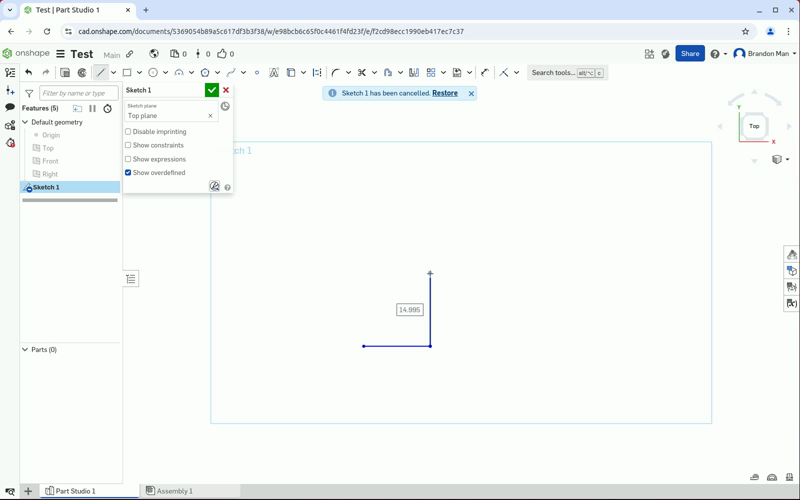
mouse_move(460, 273)
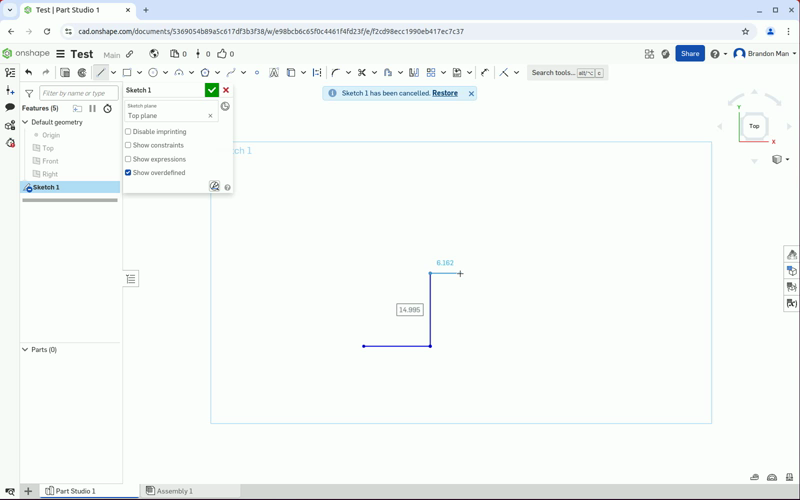
mouse_move(430, 258)
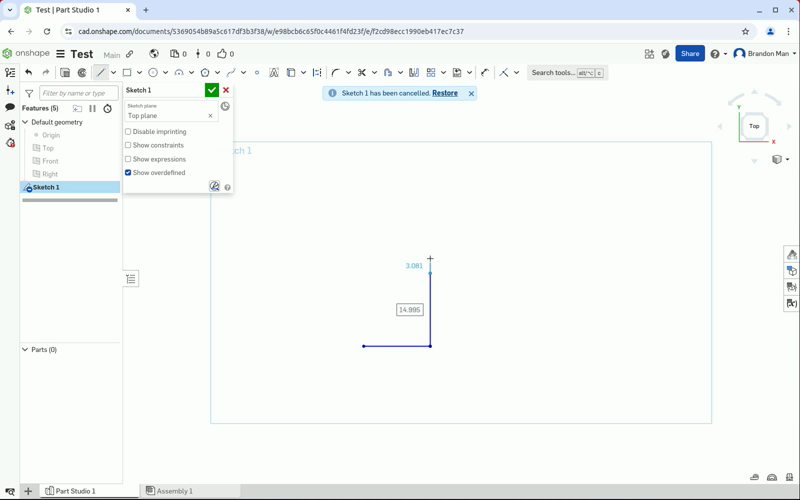
click(430, 258)
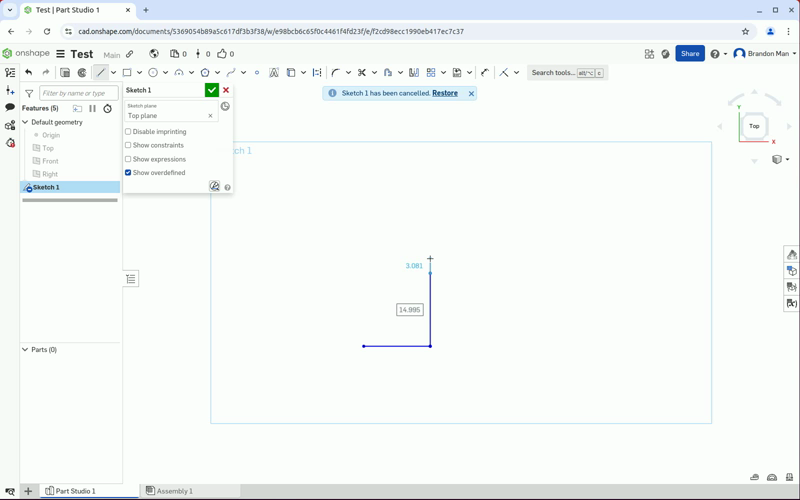
key_up(shift)
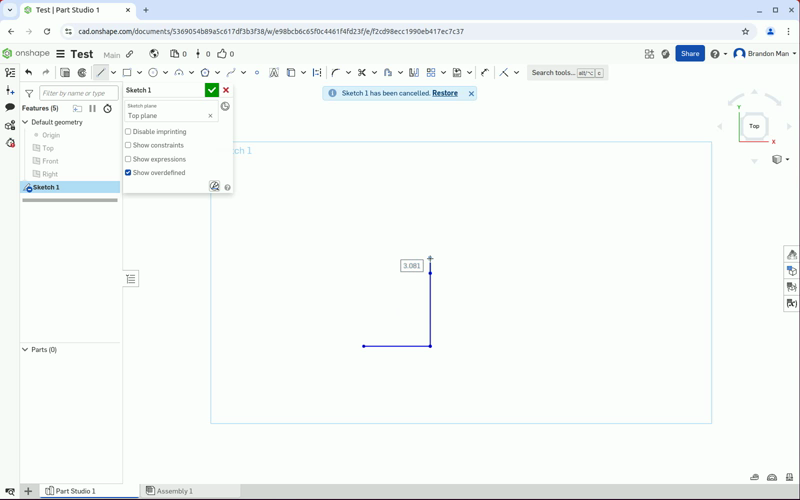
key_down(shift)
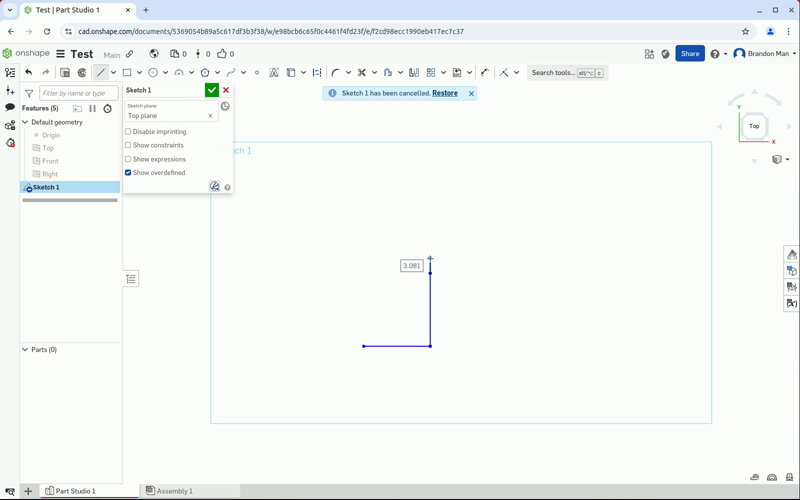
mouse_move(363, 258)
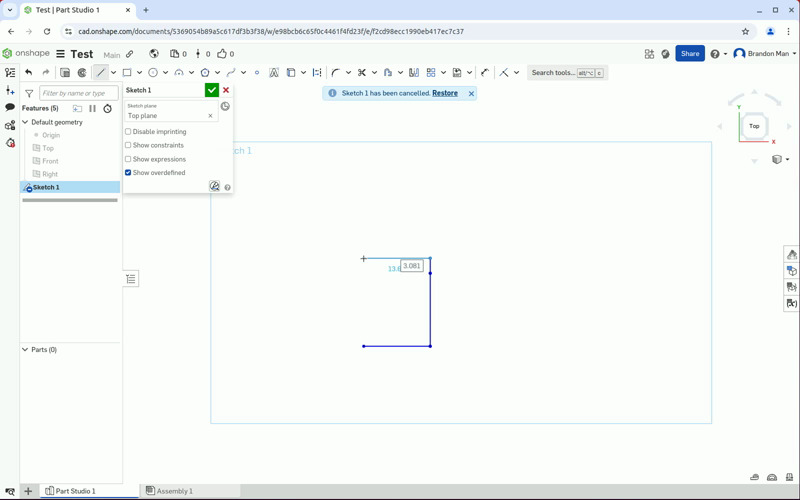
click(363, 258)
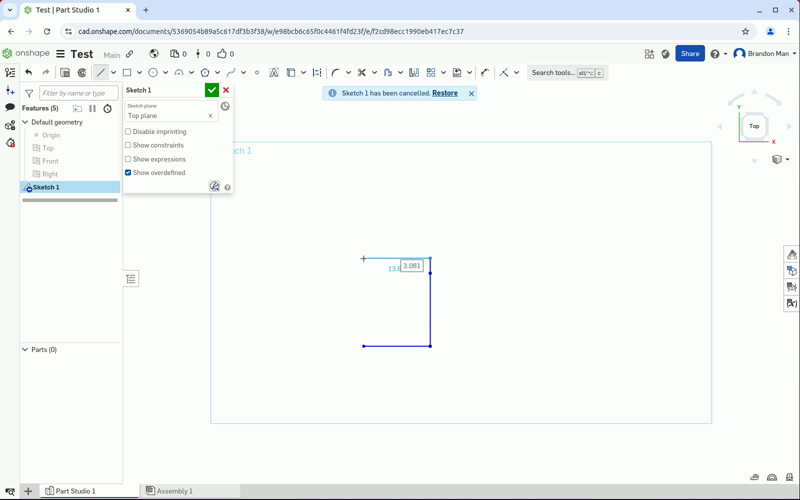
key_up(shift)
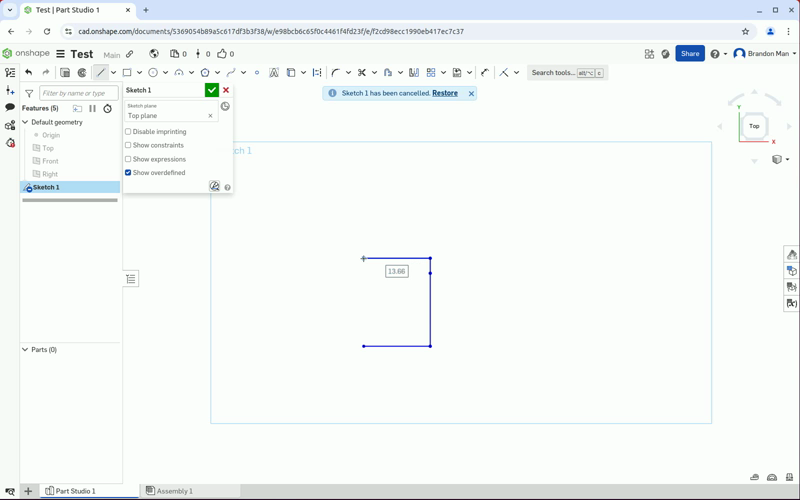
key_down(shift)
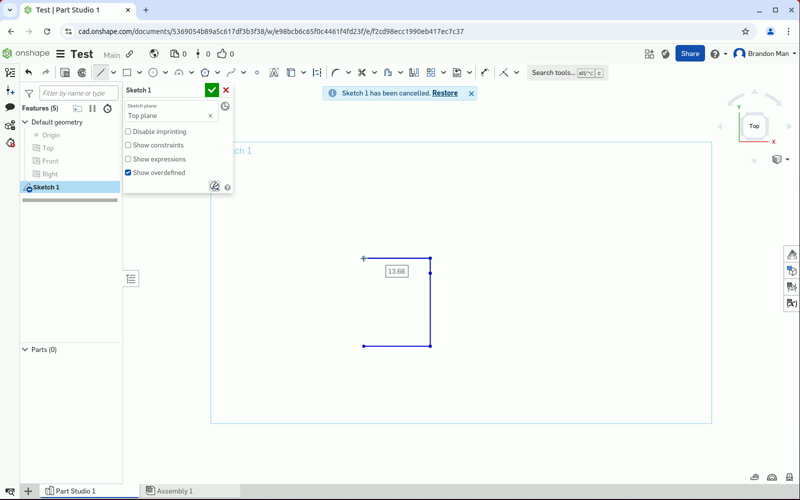
mouse_move(393, 258)
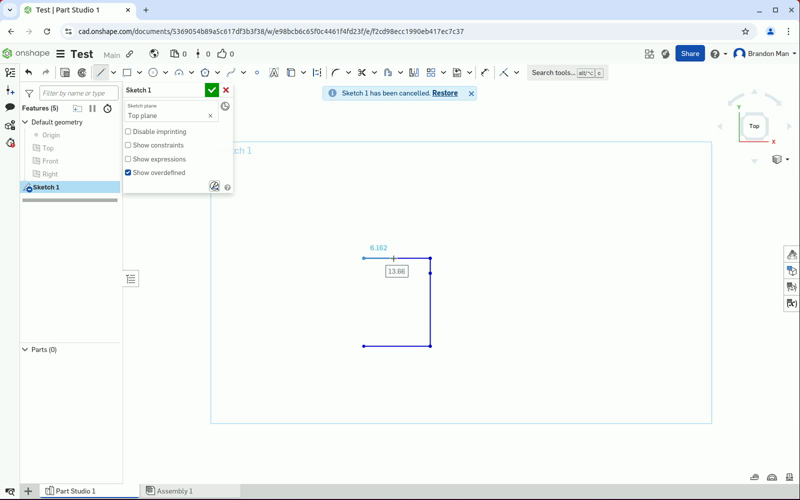
mouse_move(363, 273)
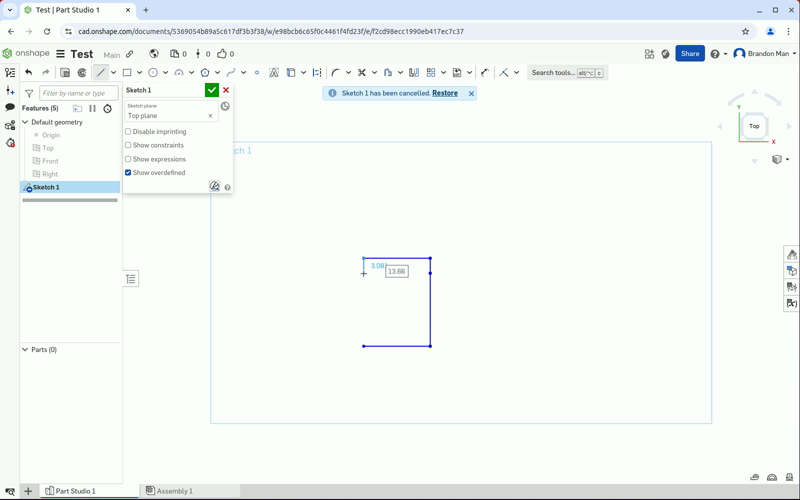
click(363, 273)
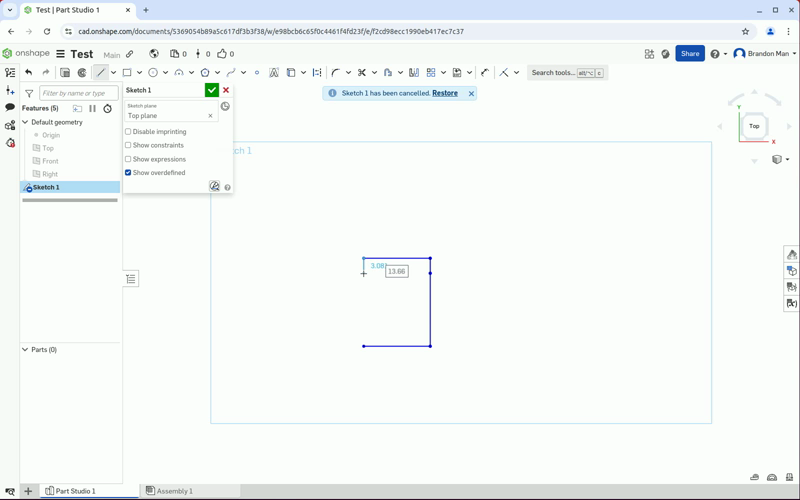
key_up(shift)
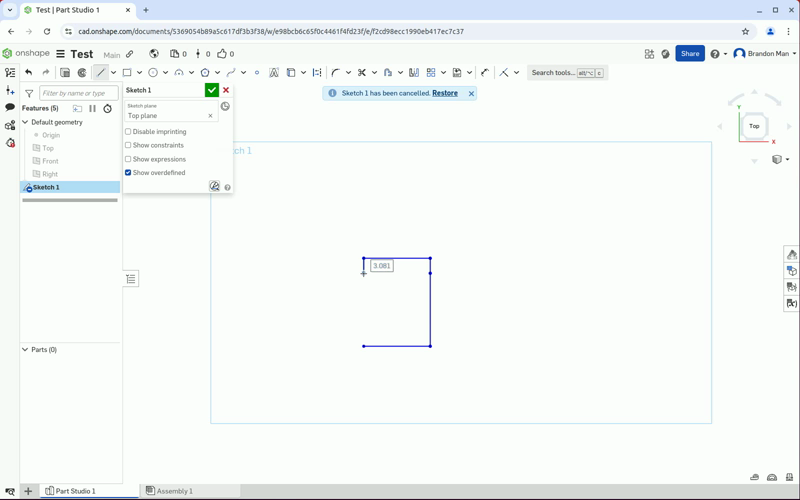
key_down(shift)
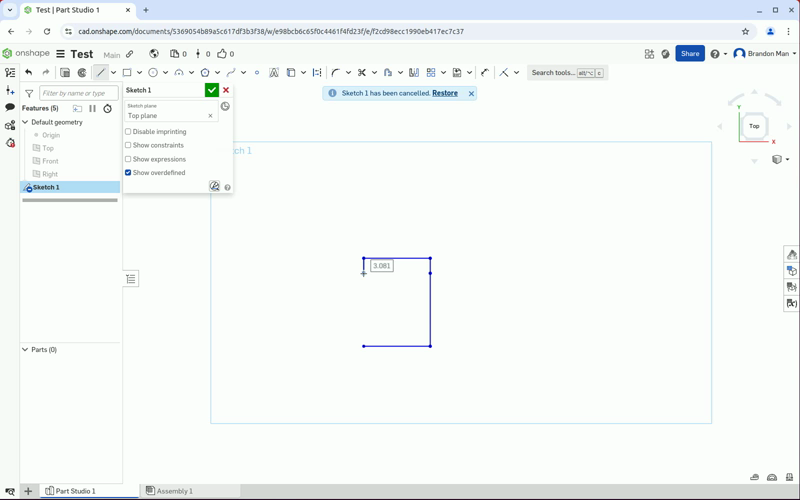
mouse_move(363, 346)
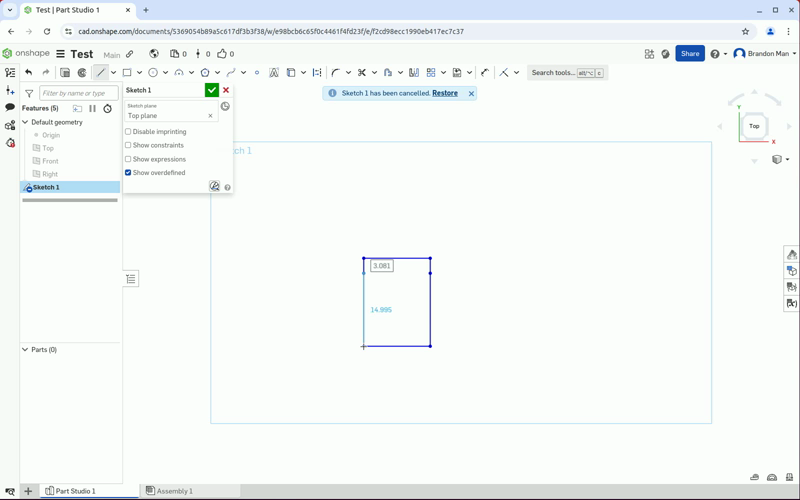
key_up(shift)
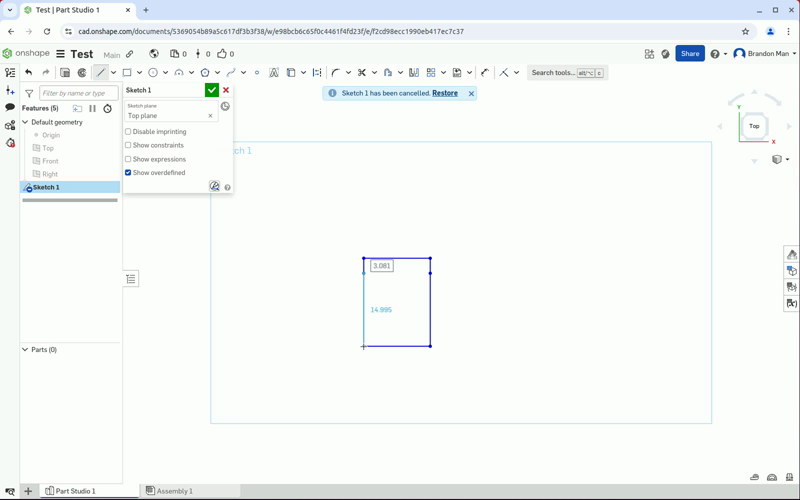
click(363, 346)
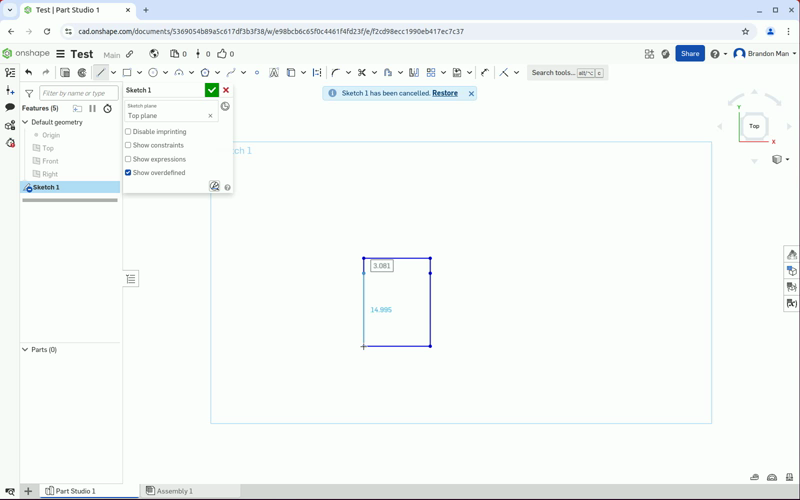
key(esc)
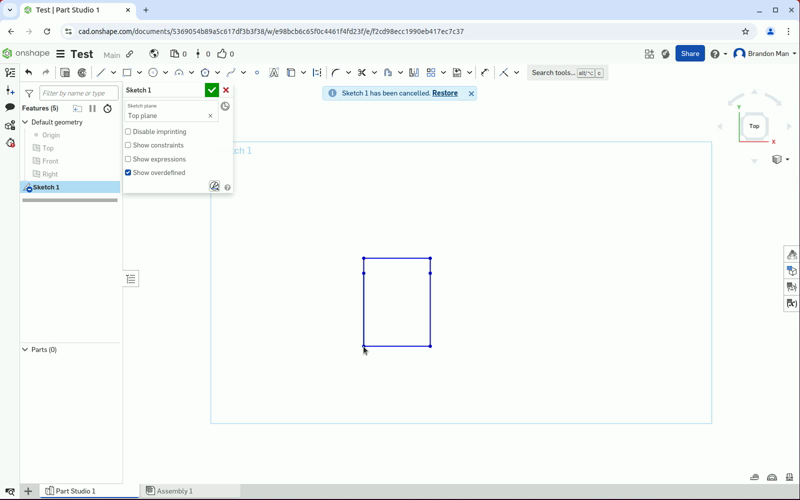
mouse_move(382, 275)
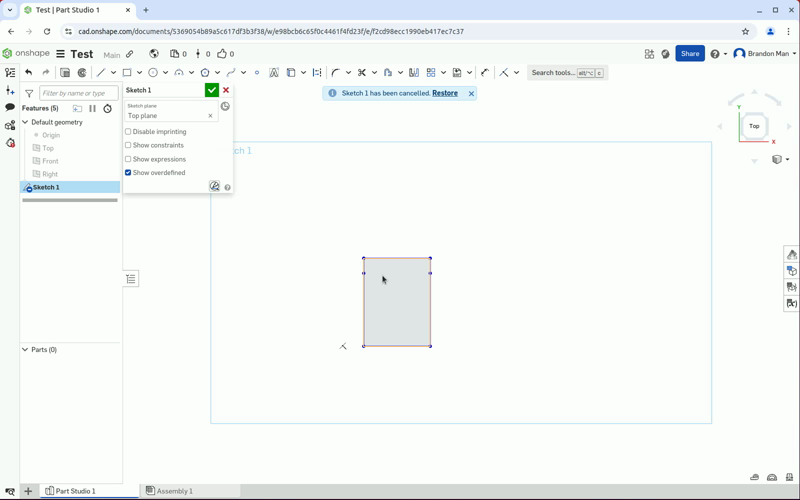
click(382, 275)
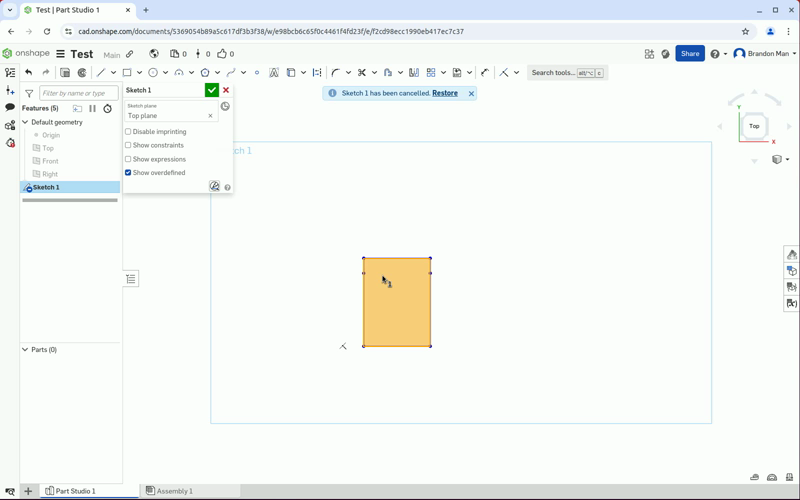
mouse_move(73, 352)
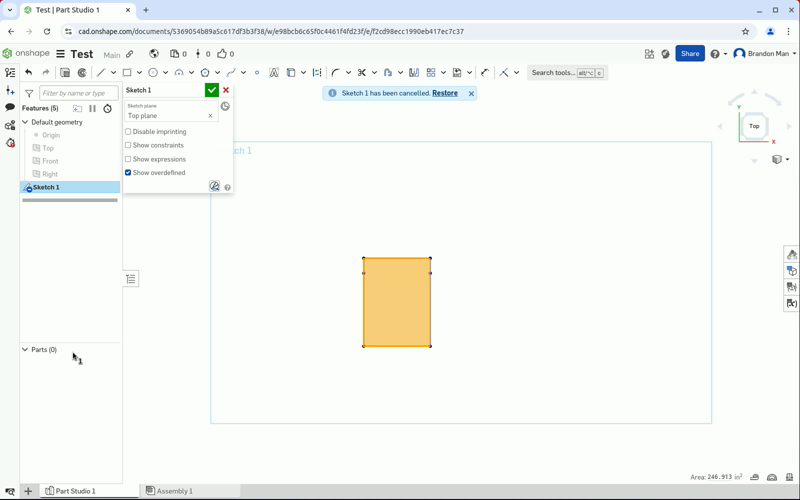
key(shift+y)
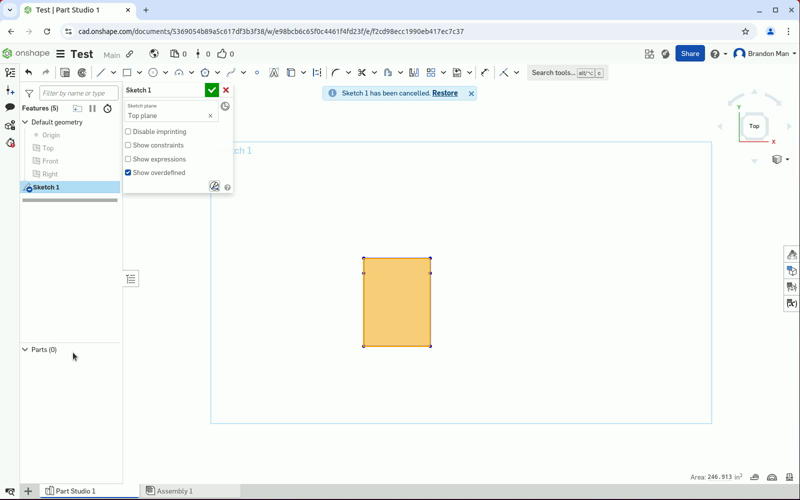
key(shift+e)
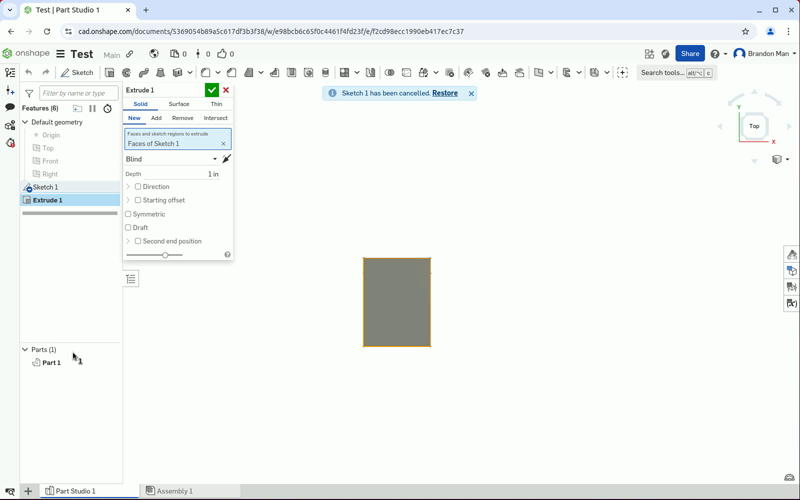
mouse_move(143, 106)
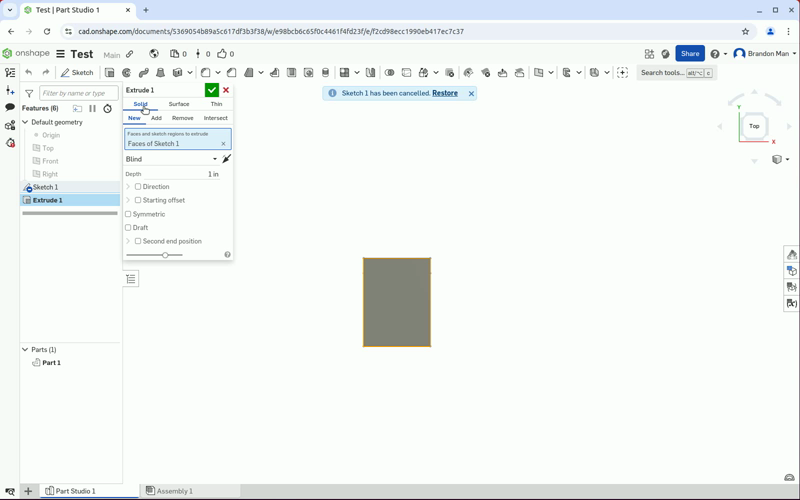
click(143, 106)
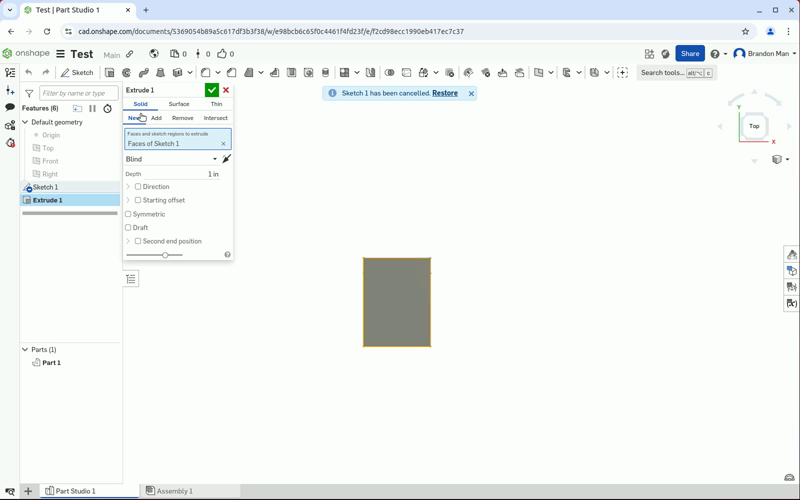
mouse_move(137, 120)
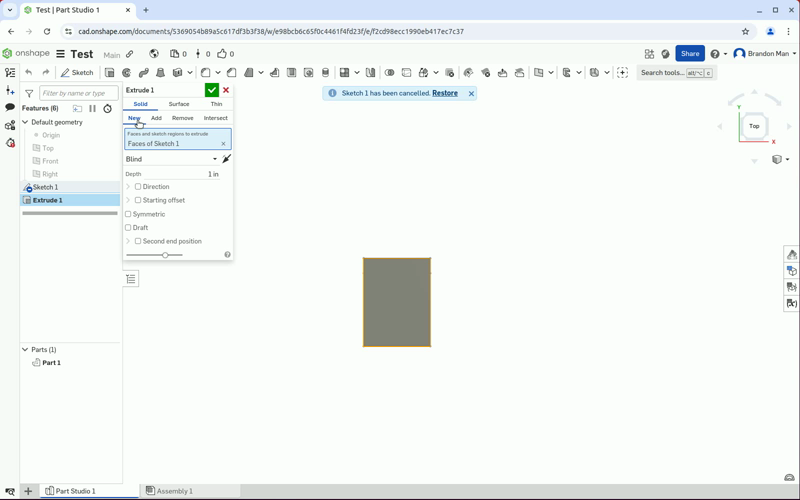
click(137, 120)
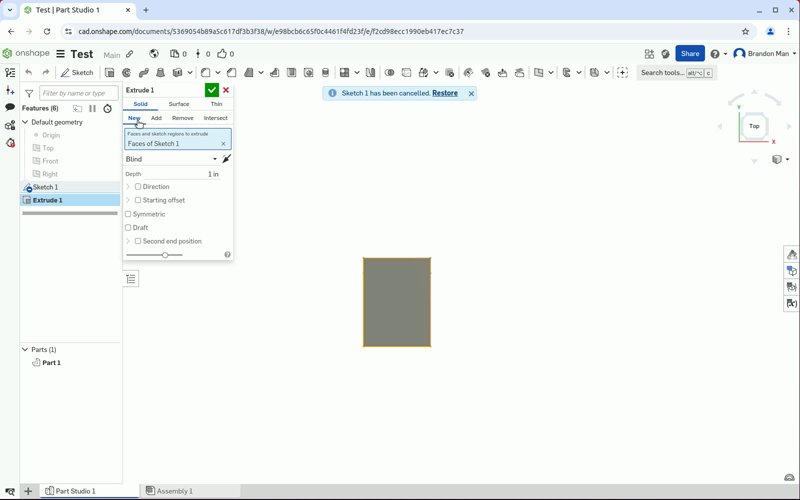
key(tab, 4)
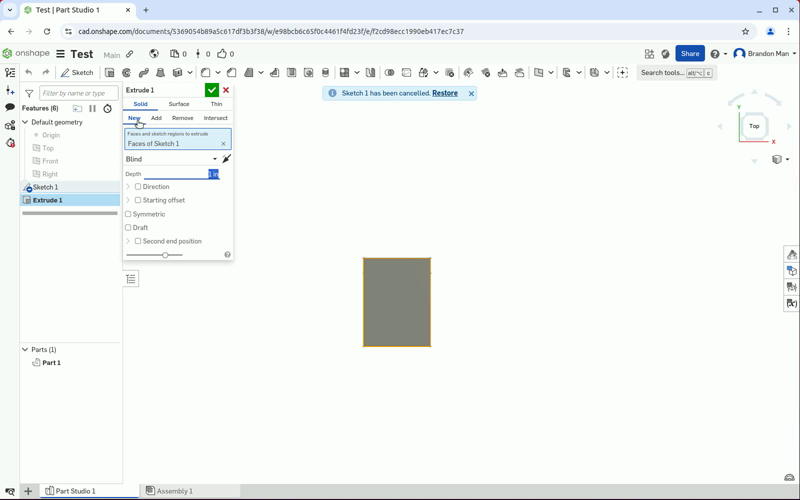
text(2.889)
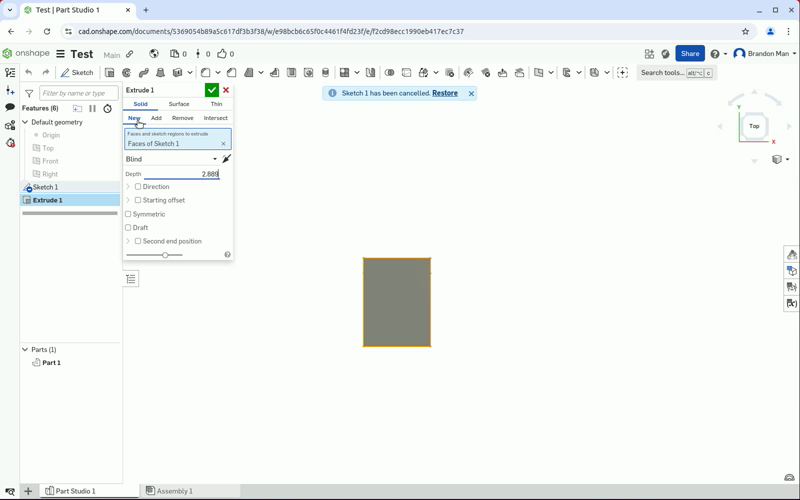
key(enter)
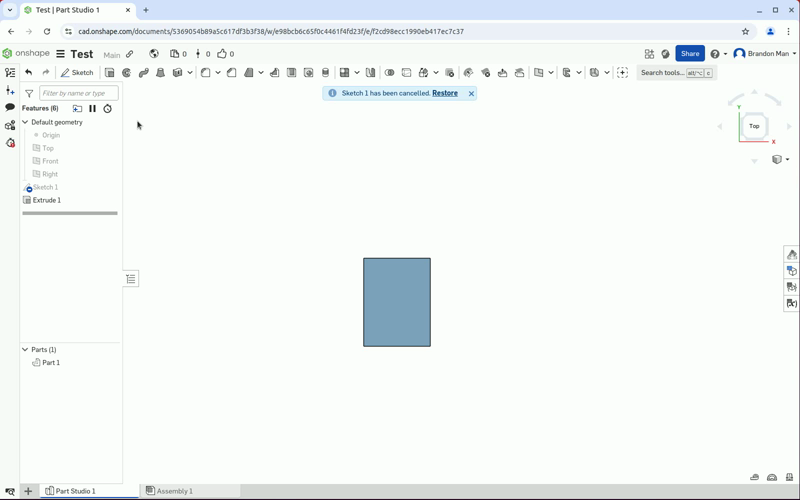
key(shift+h)
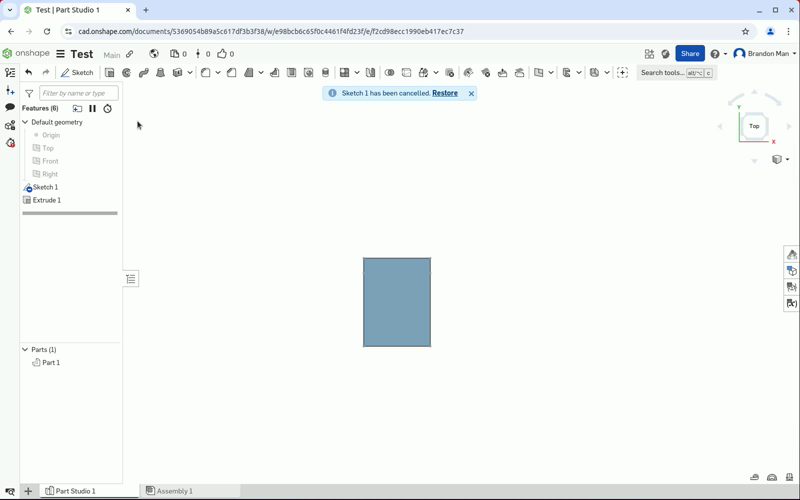
key(shift+h)
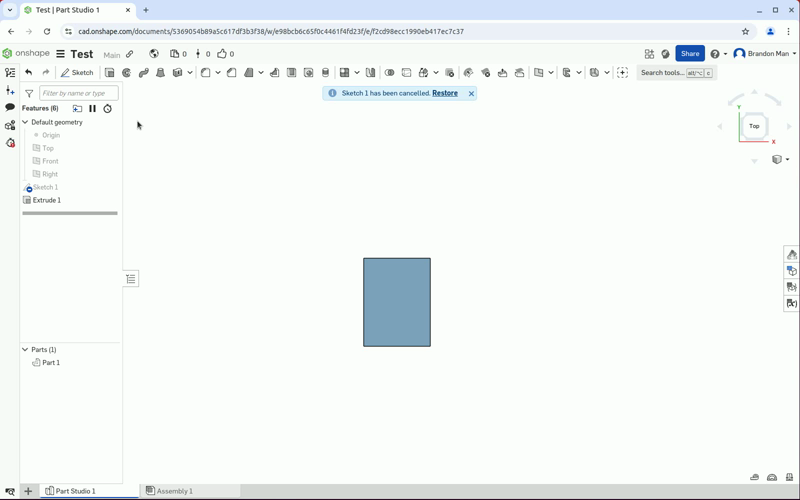
mouse_move(73, 189)
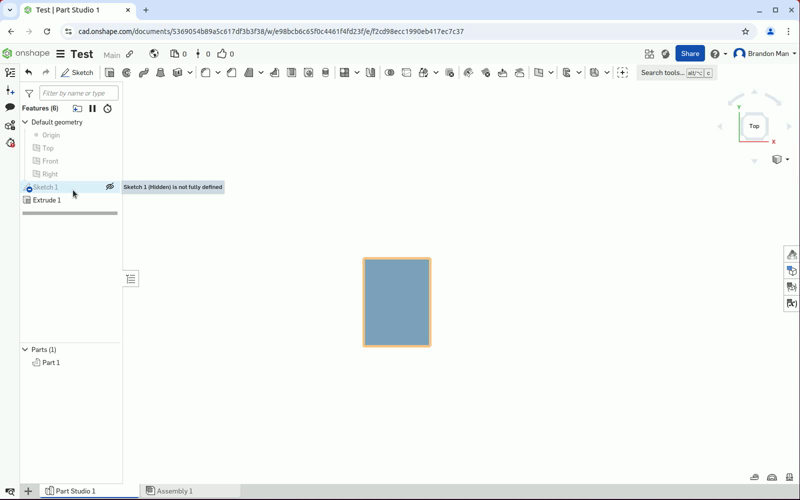
click(73, 189)
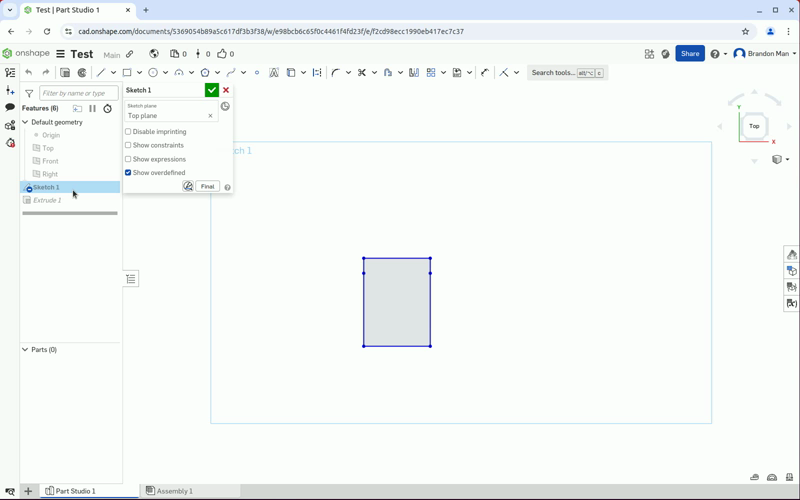
mouse_move(229, 92)
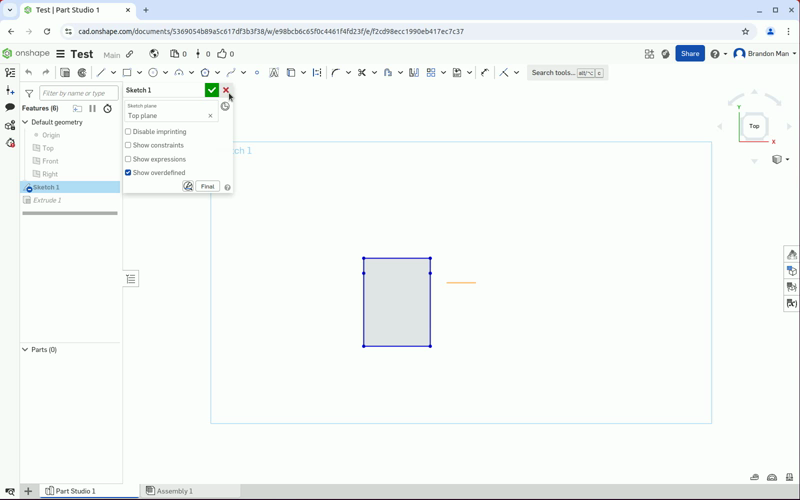
click(229, 92)
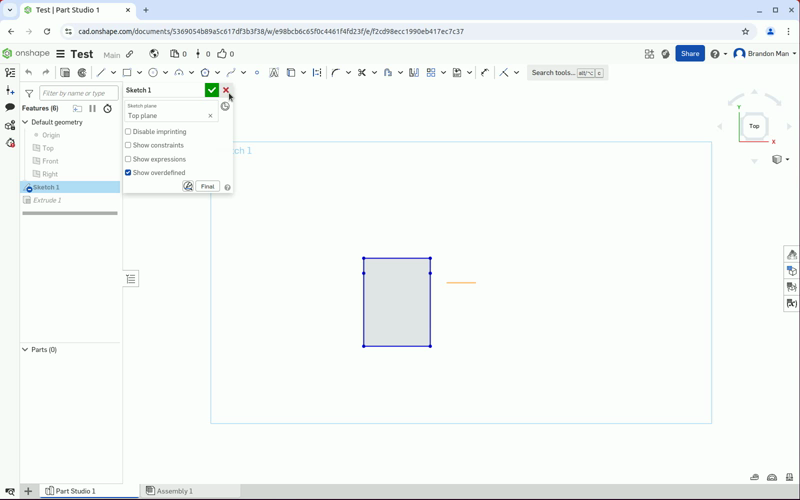
key(shift+s)
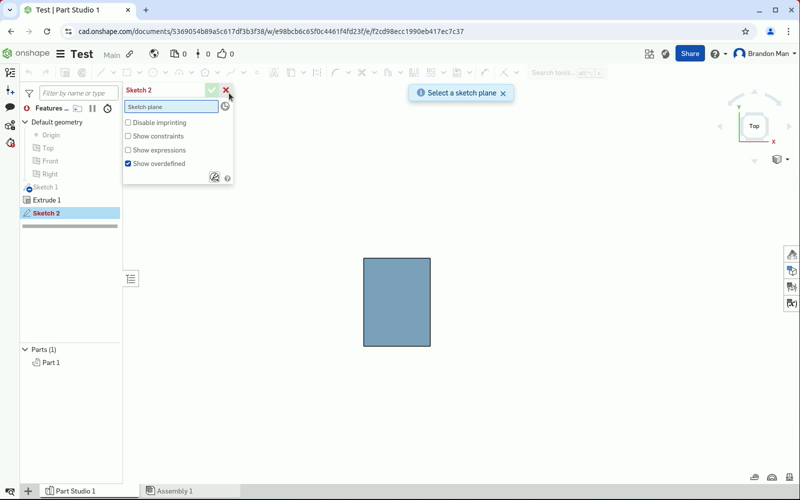
mouse_move(73, 150)
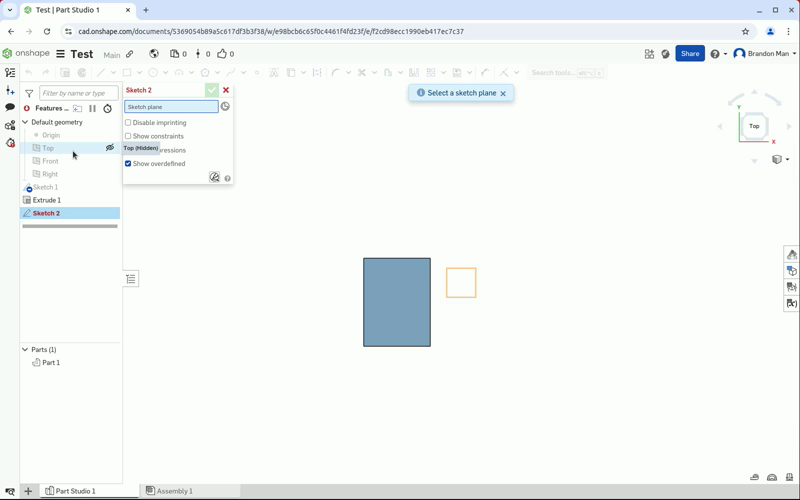
click(73, 150)
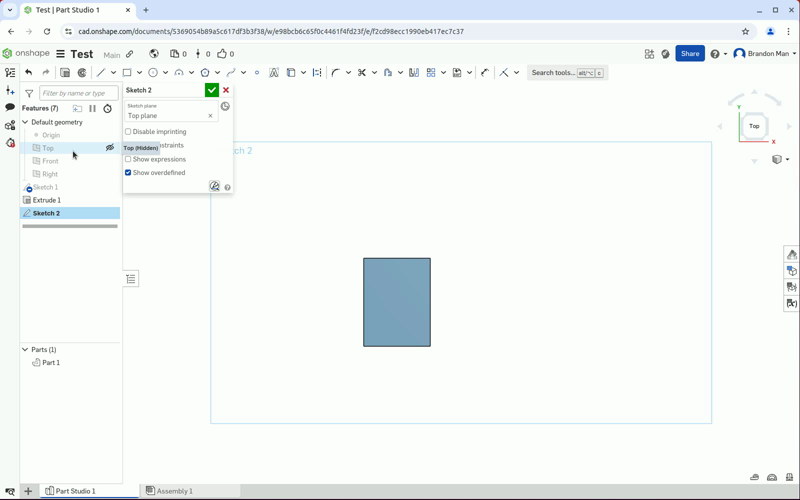
mouse_move(73, 352)
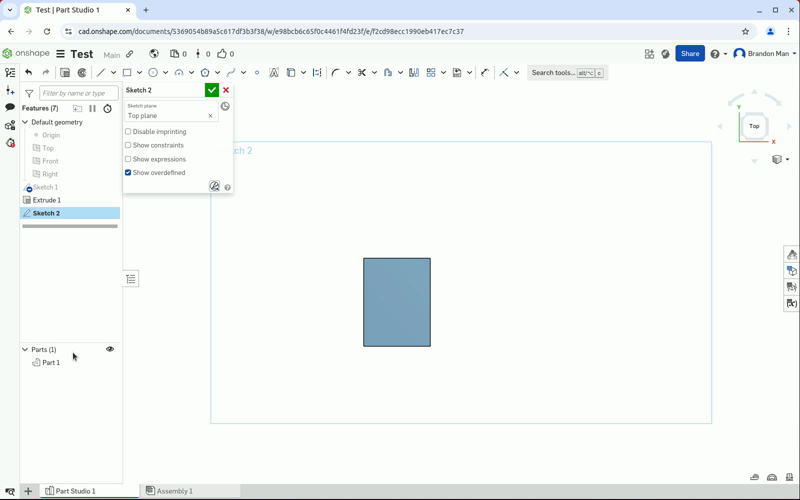
key(y)
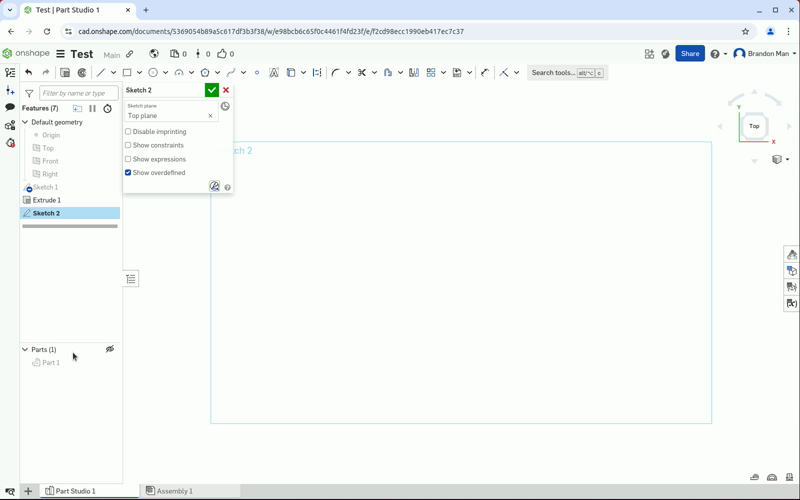
key(l)
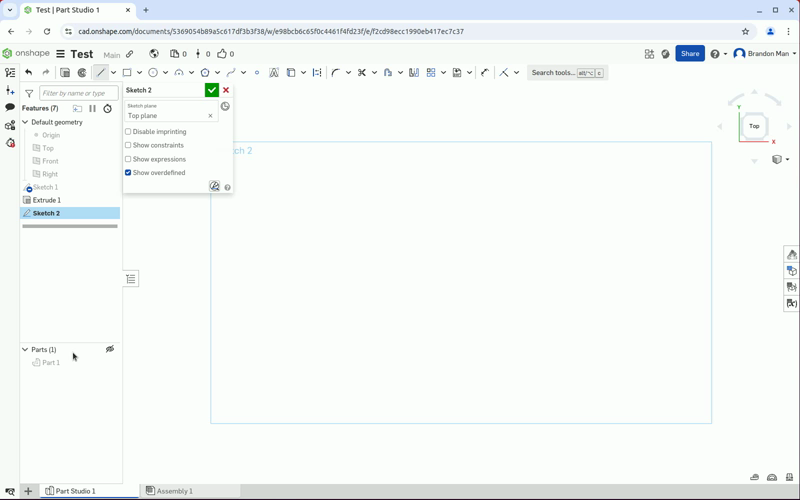
key_down(shift)
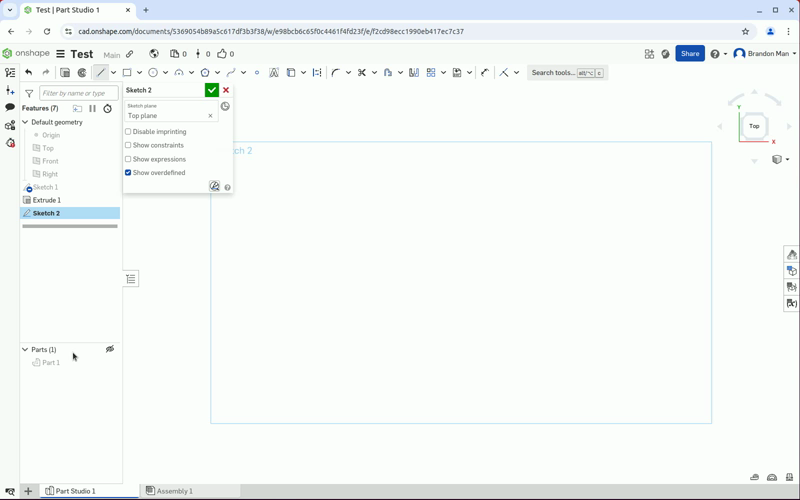
mouse_move(430, 346)
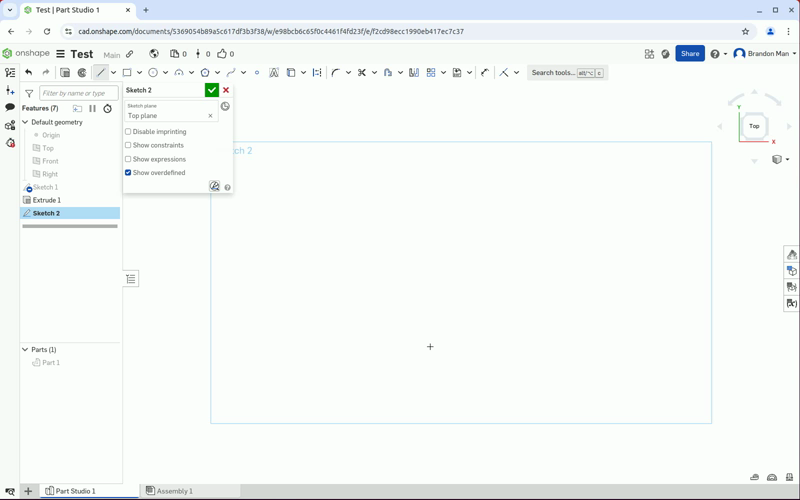
click(430, 346)
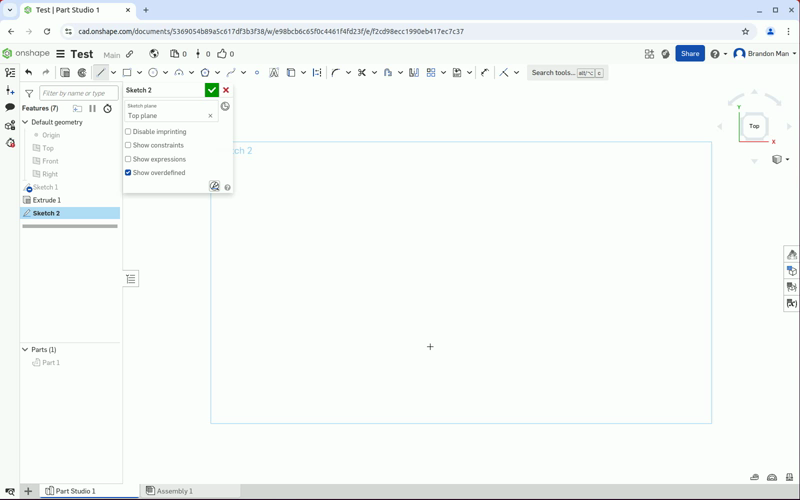
key_up(shift)
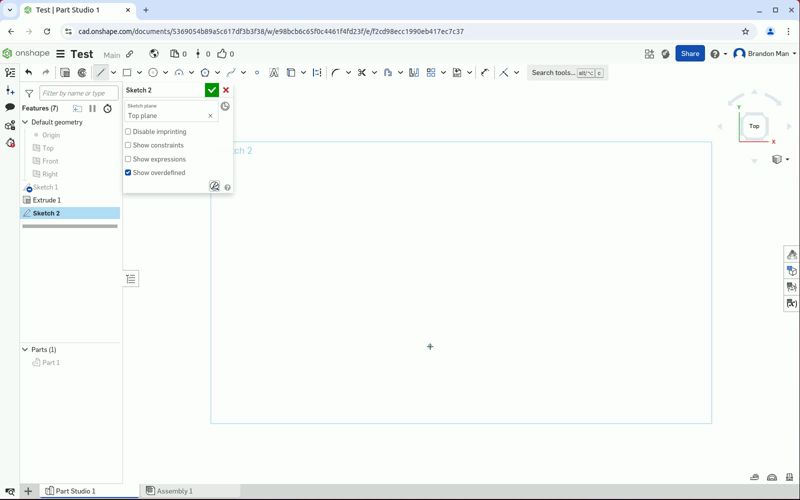
key_down(shift)
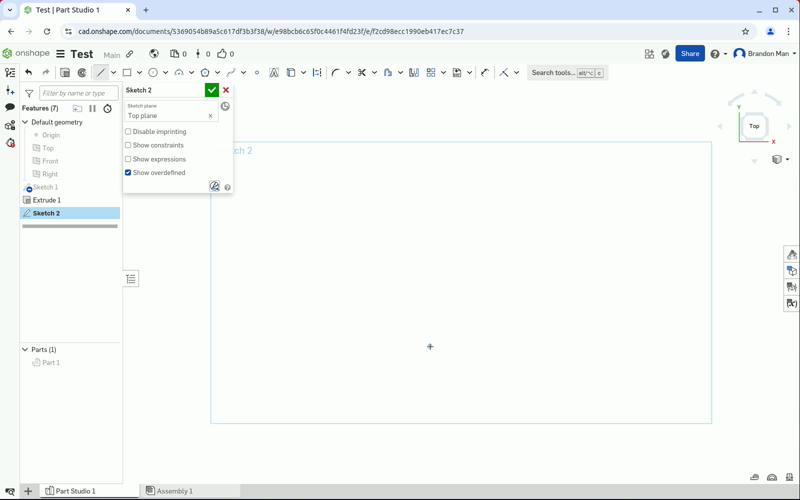
mouse_move(460, 346)
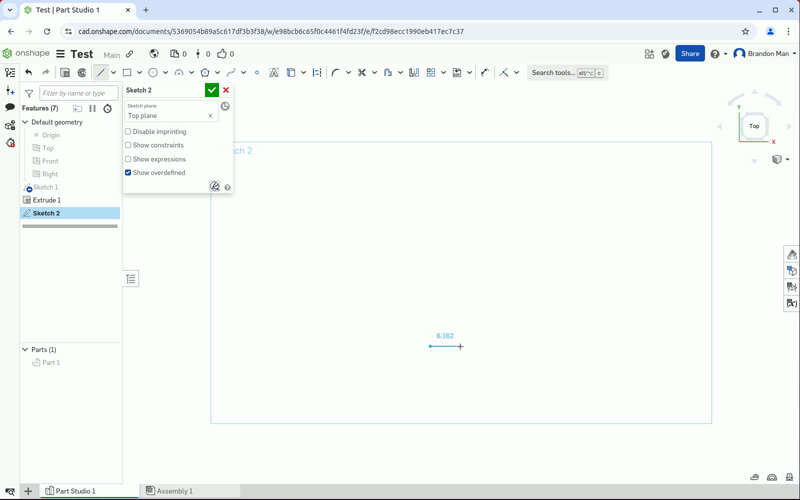
mouse_move(444, 324)
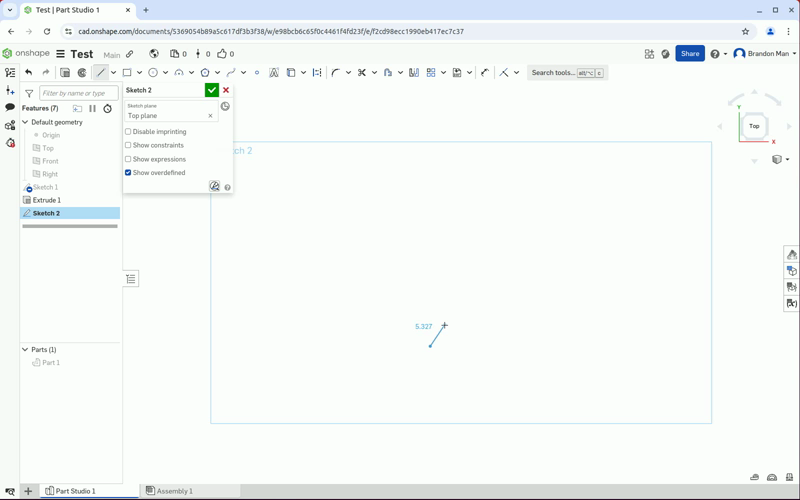
click(444, 324)
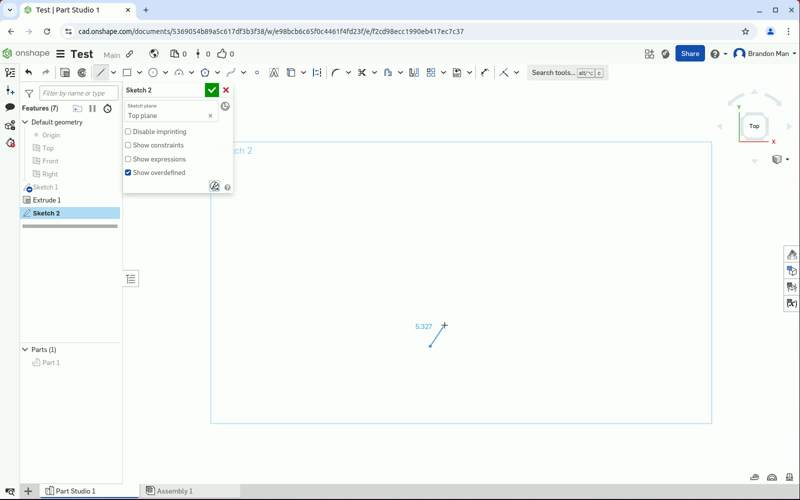
key_up(shift)
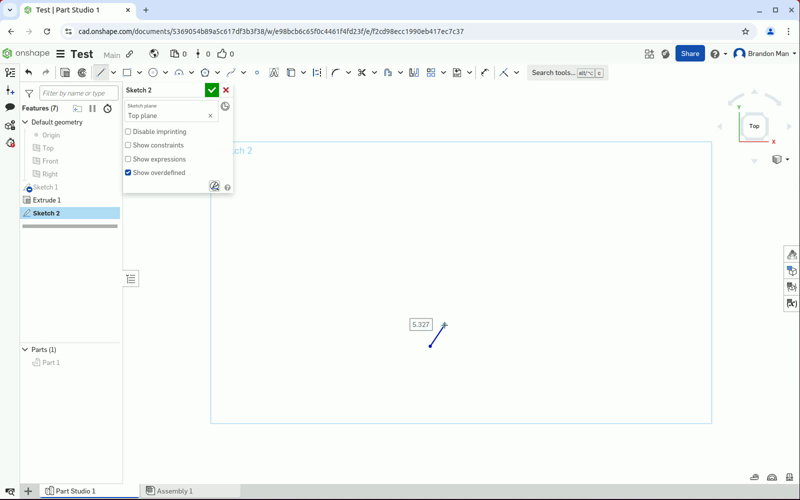
key_down(shift)
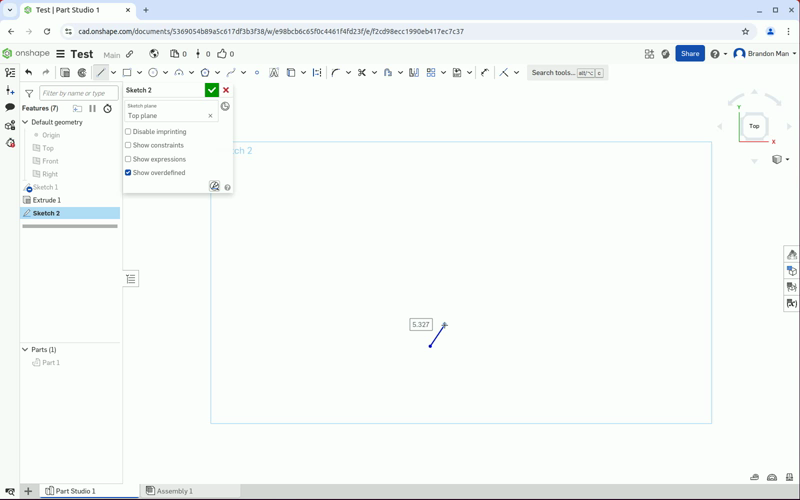
mouse_move(474, 324)
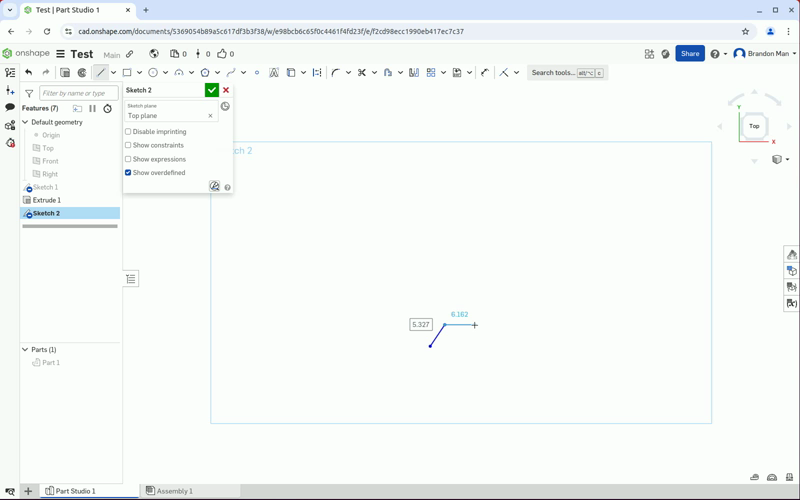
mouse_move(444, 280)
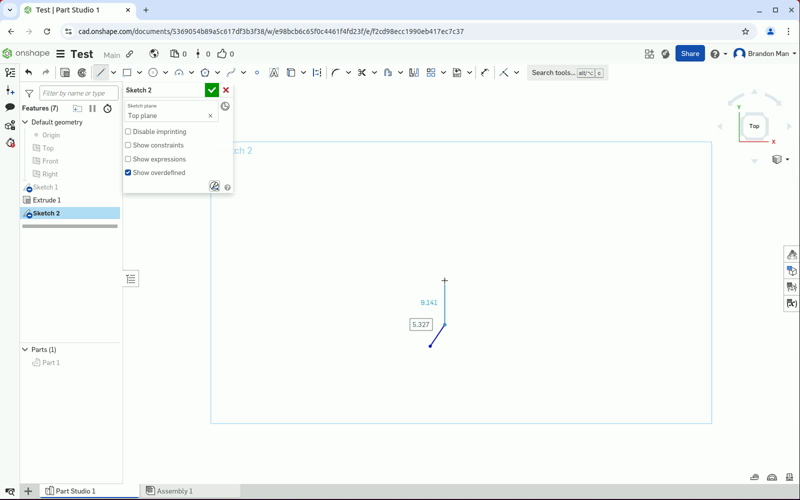
click(444, 280)
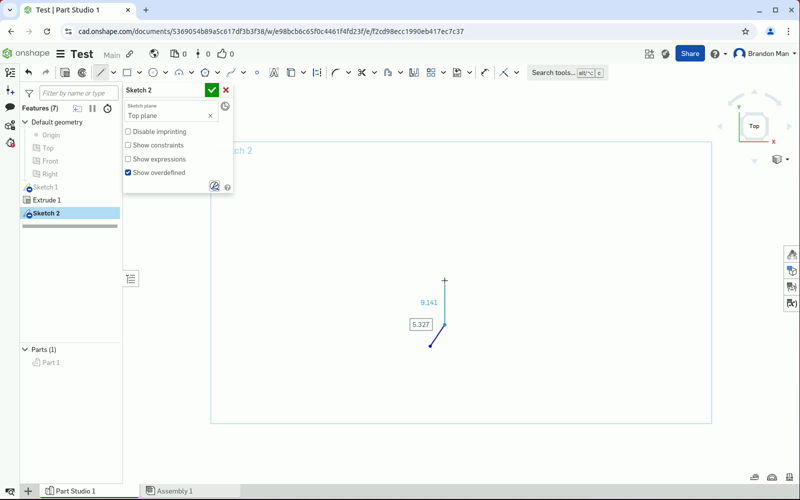
key_up(shift)
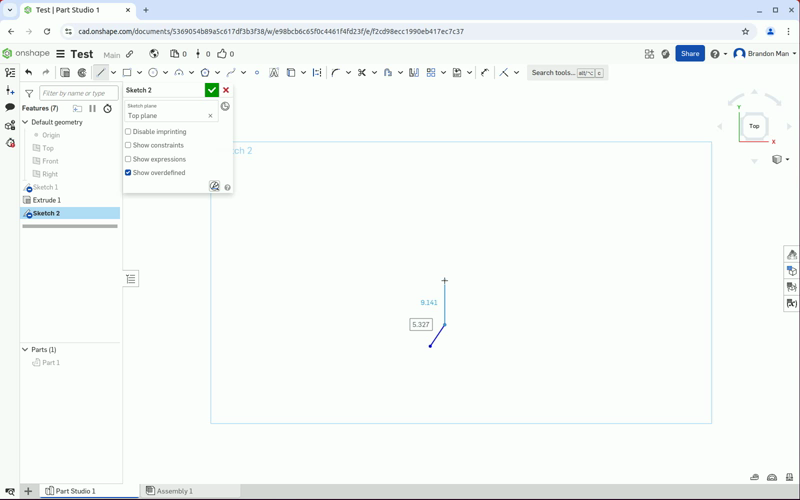
key_down(shift)
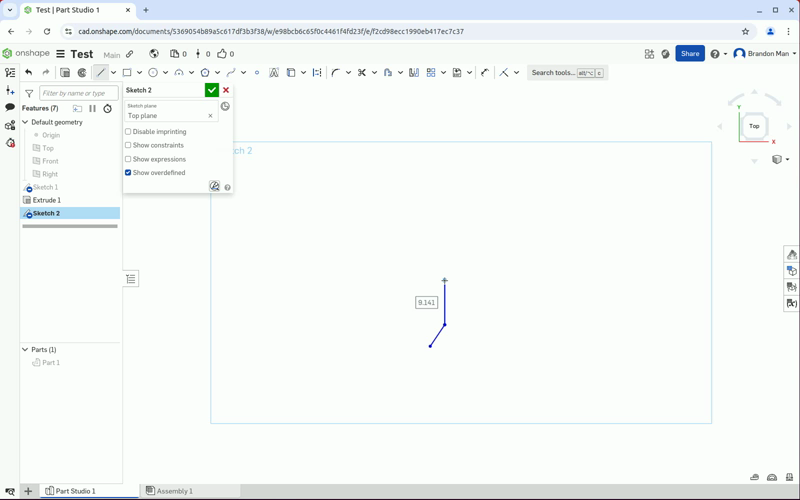
mouse_move(474, 280)
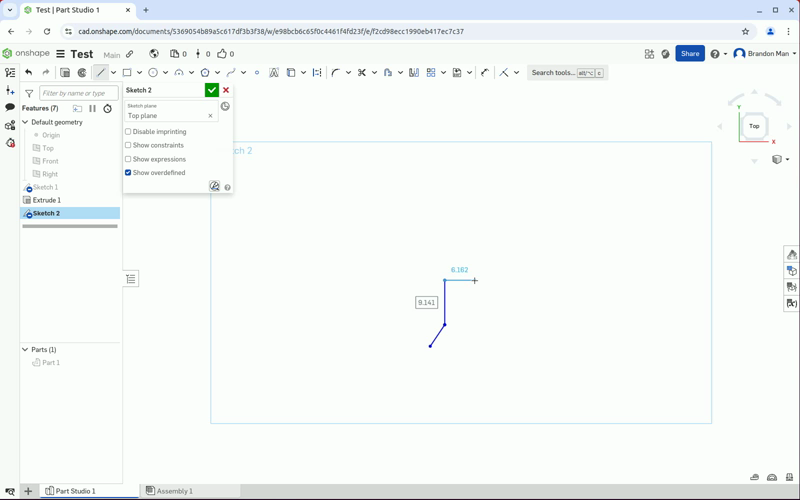
mouse_move(430, 273)
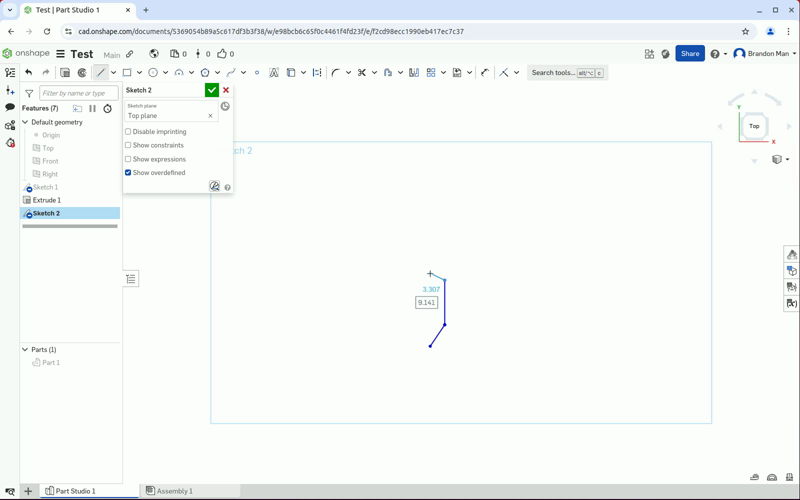
click(430, 273)
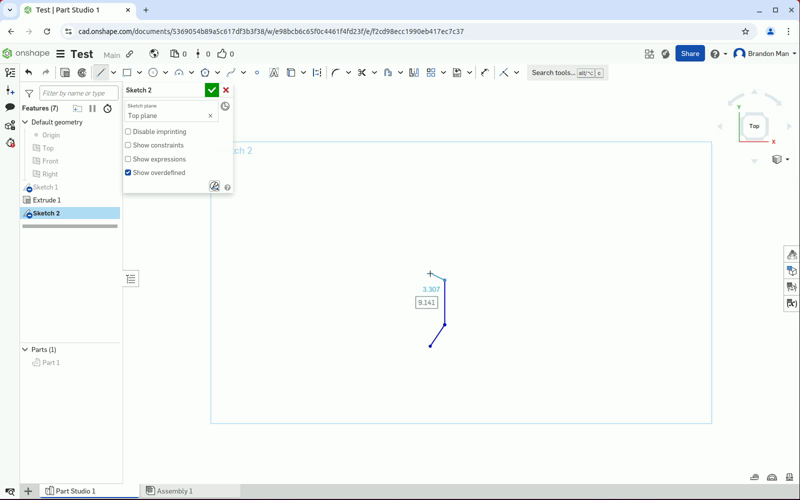
key_up(shift)
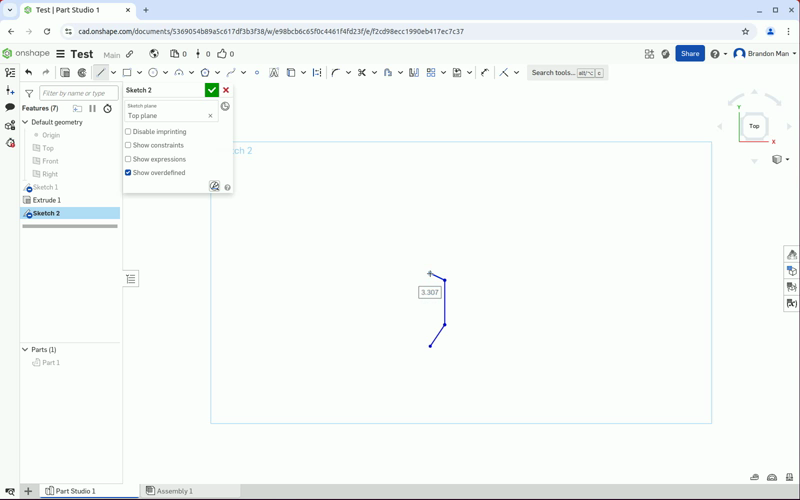
key_down(shift)
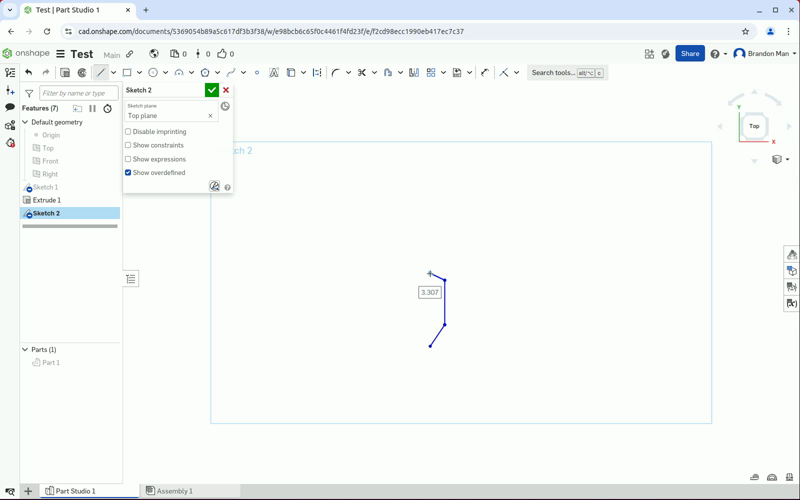
mouse_move(430, 346)
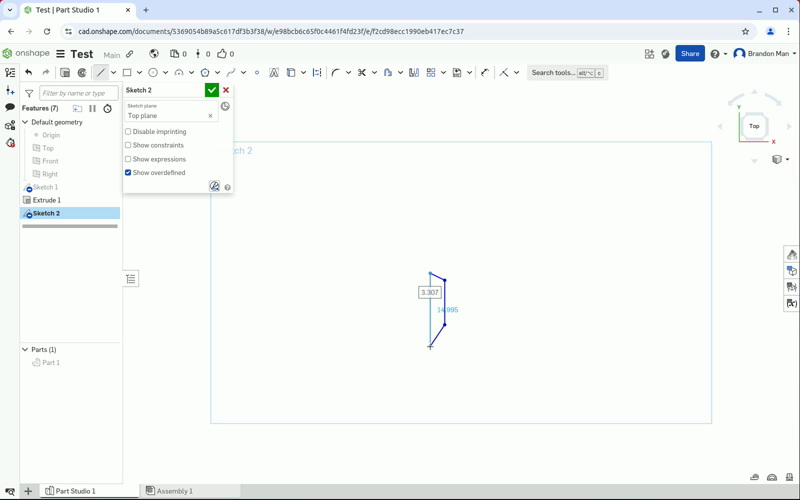
key_up(shift)
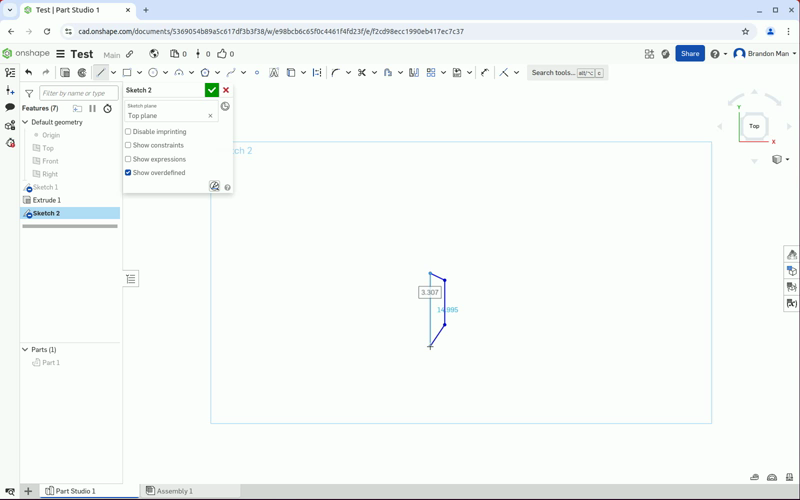
click(430, 346)
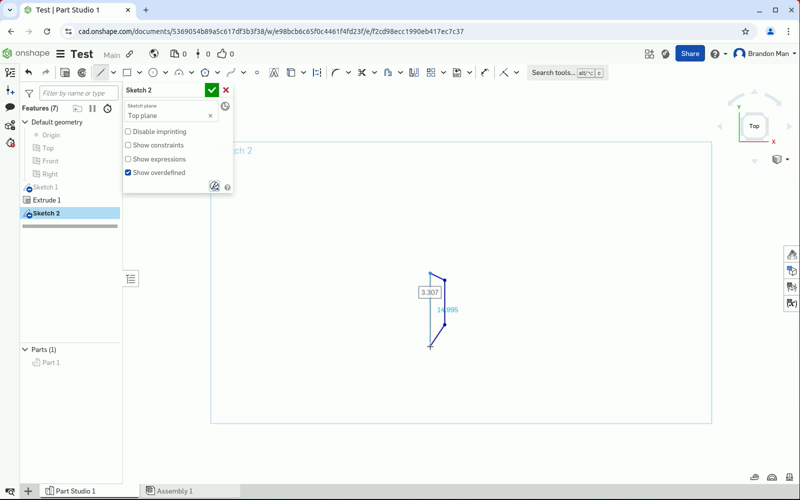
key(esc)
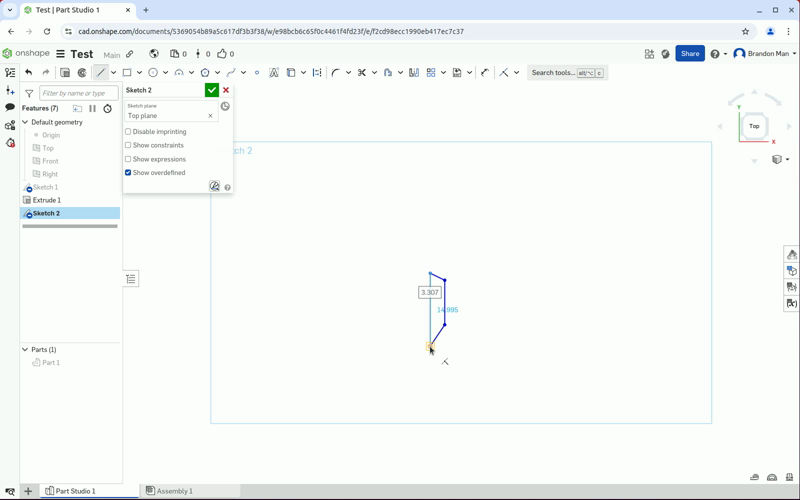
mouse_move(441, 282)
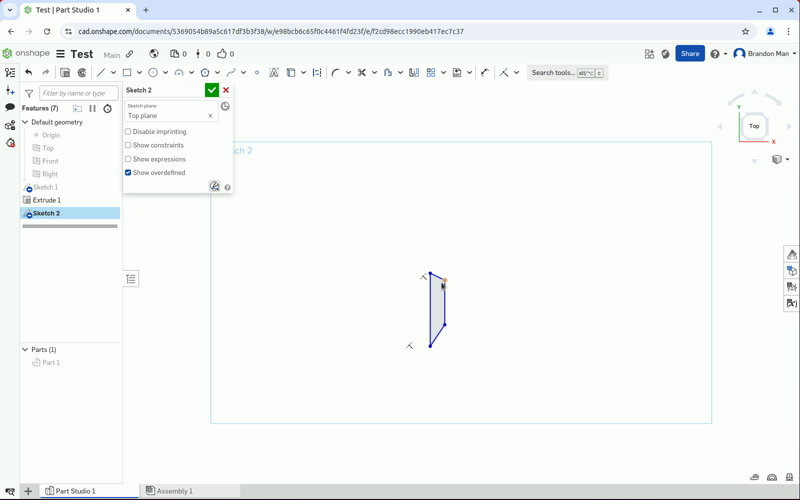
scroll(6)
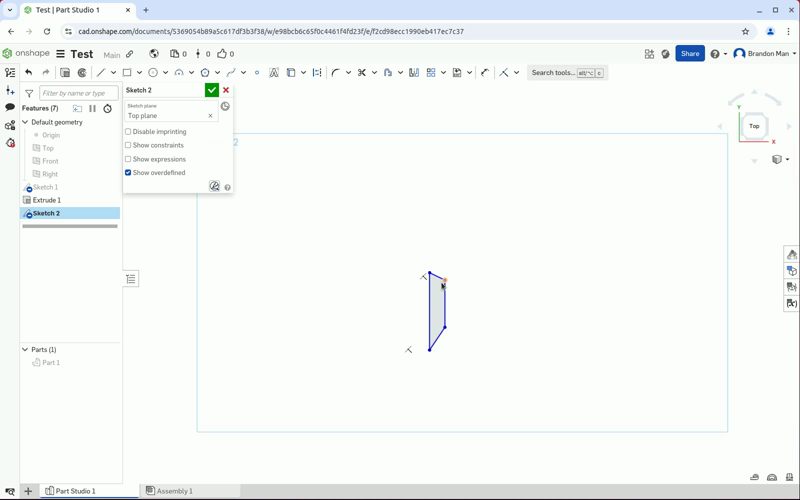
scroll(6)
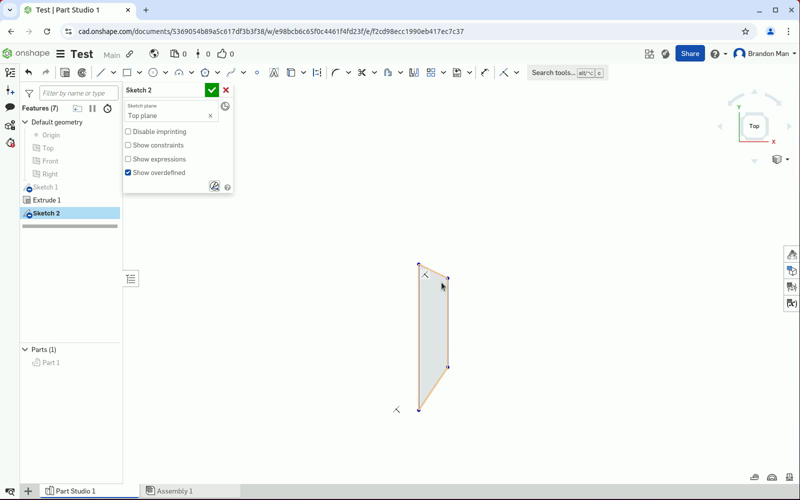
scroll(6)
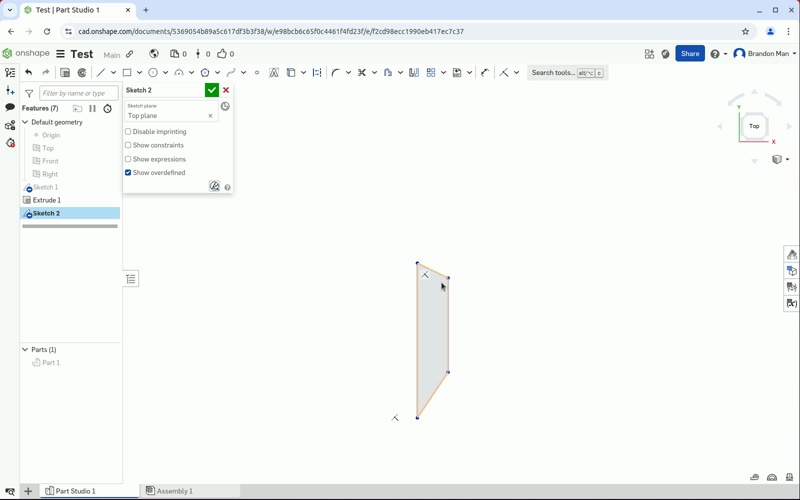
scroll(6)
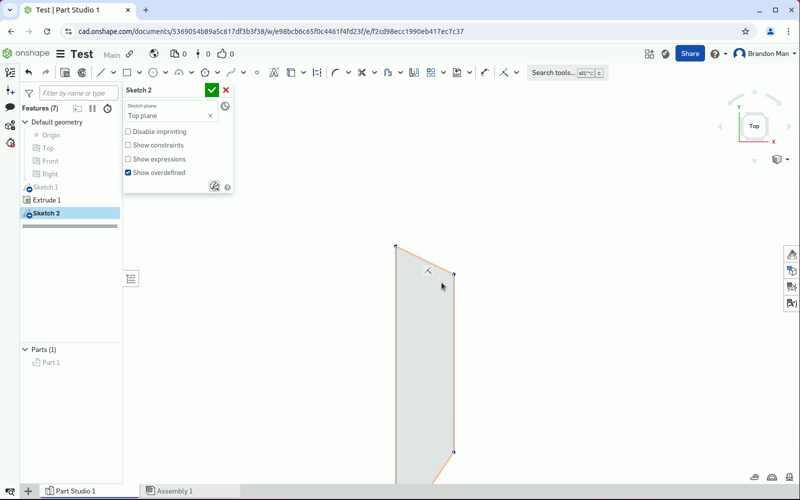
scroll(6)
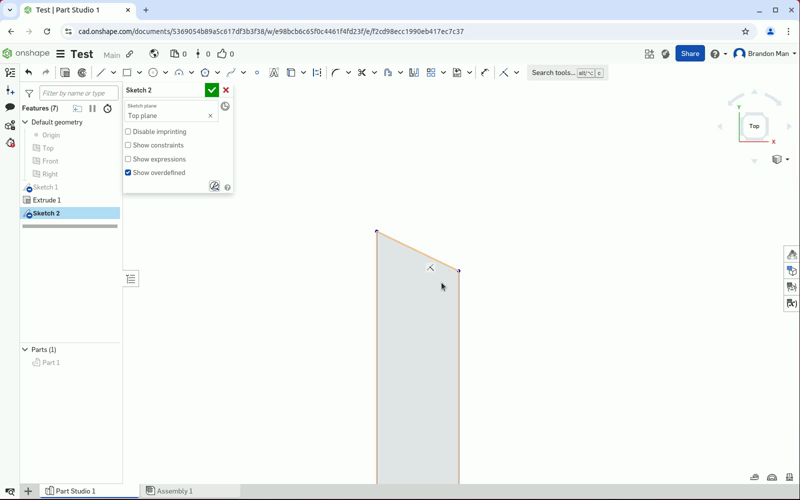
scroll(6)
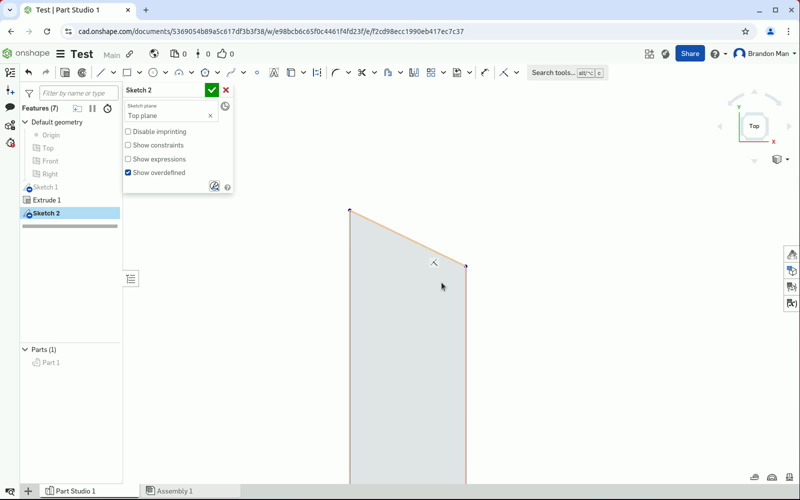
scroll(6)
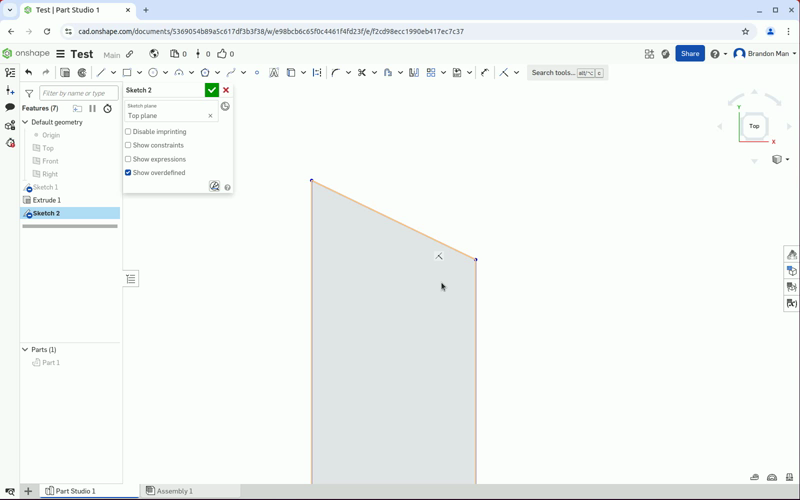
click(441, 282)
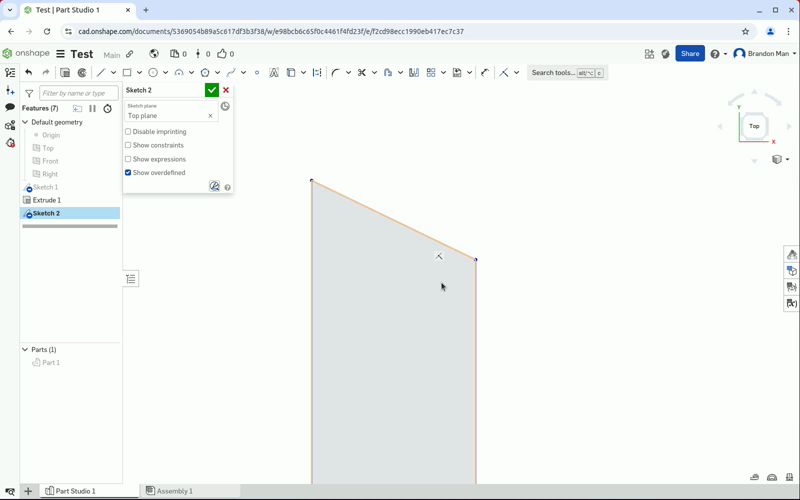
scroll(-6)
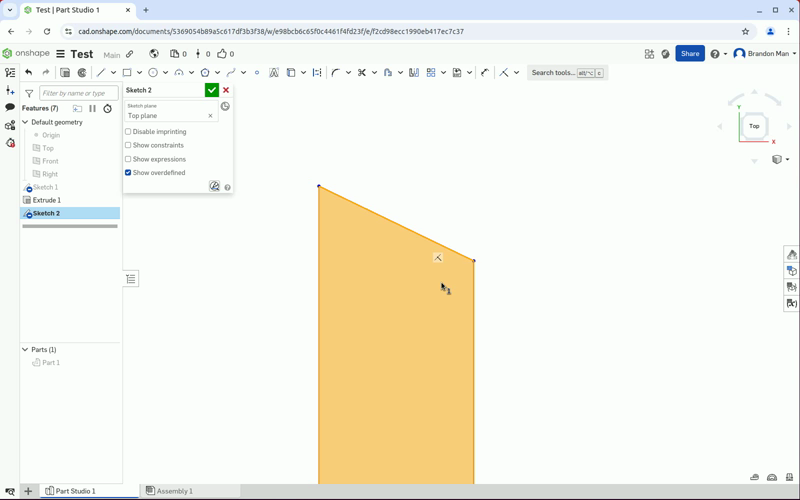
scroll(-6)
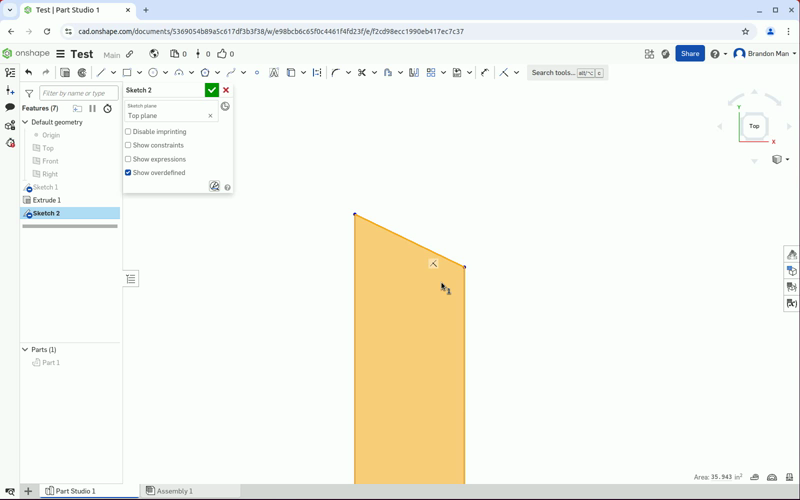
scroll(-6)
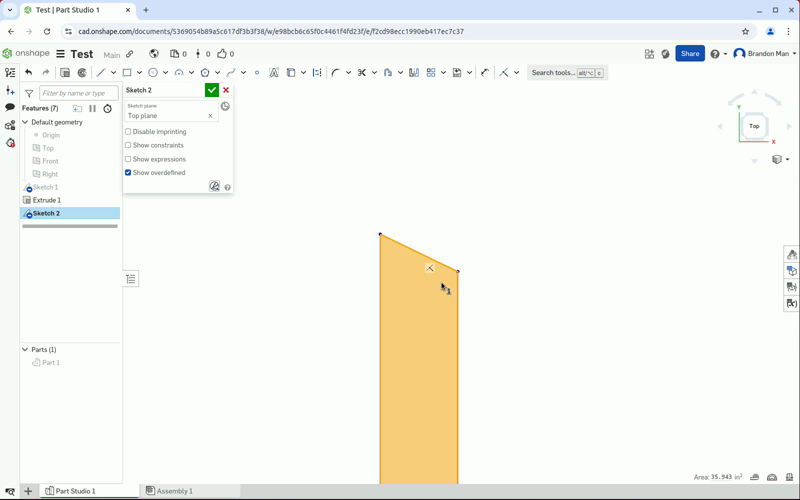
scroll(-6)
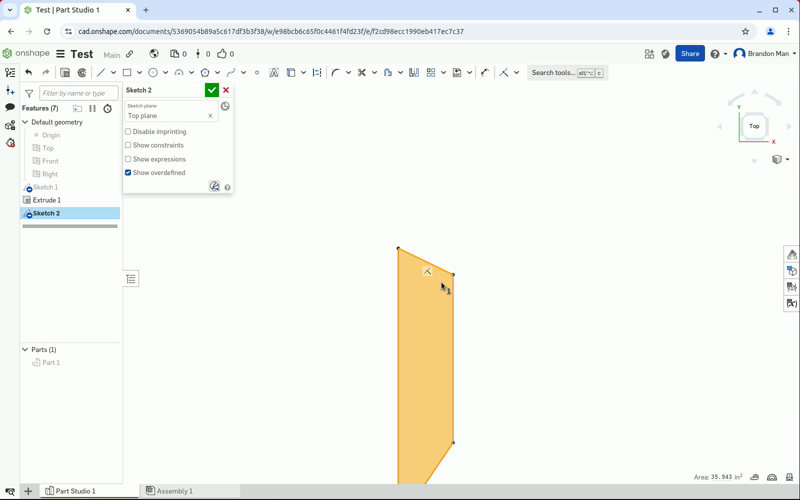
scroll(-6)
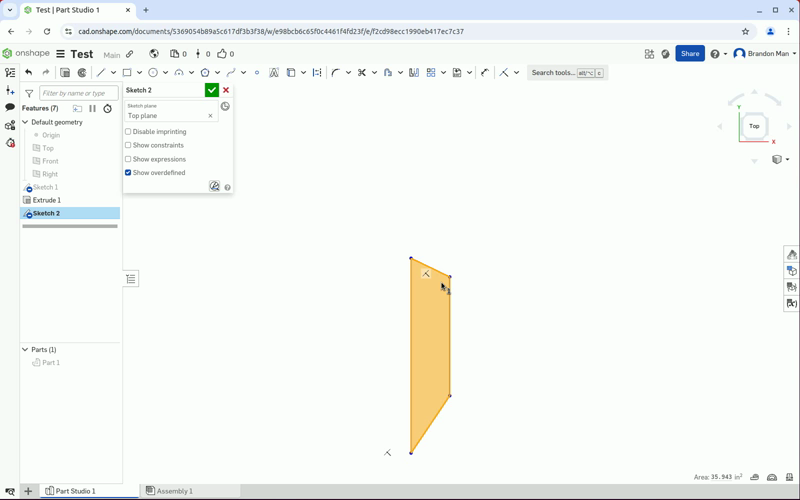
scroll(-6)
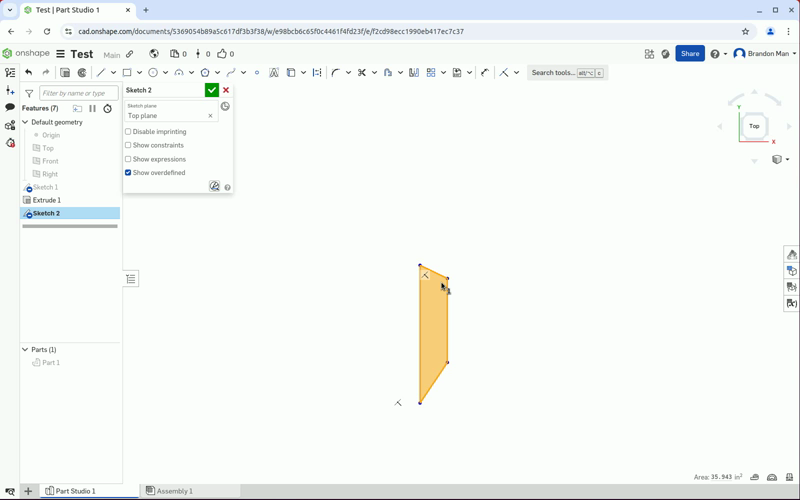
scroll(-6)
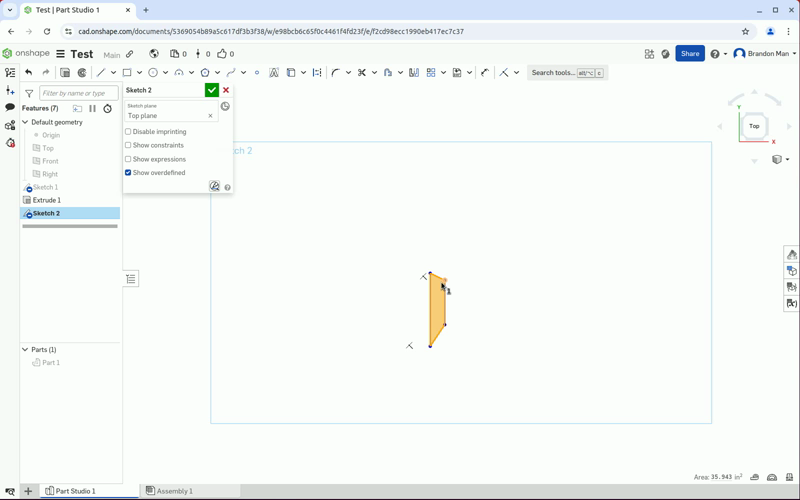
mouse_move(73, 352)
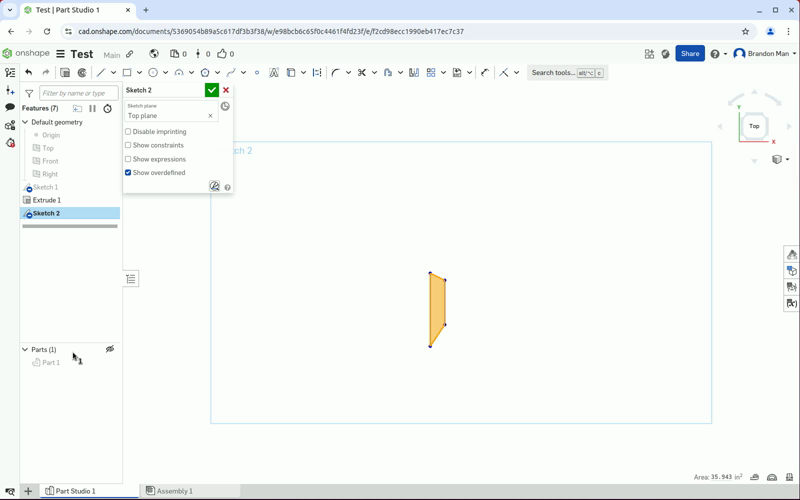
key(shift+y)
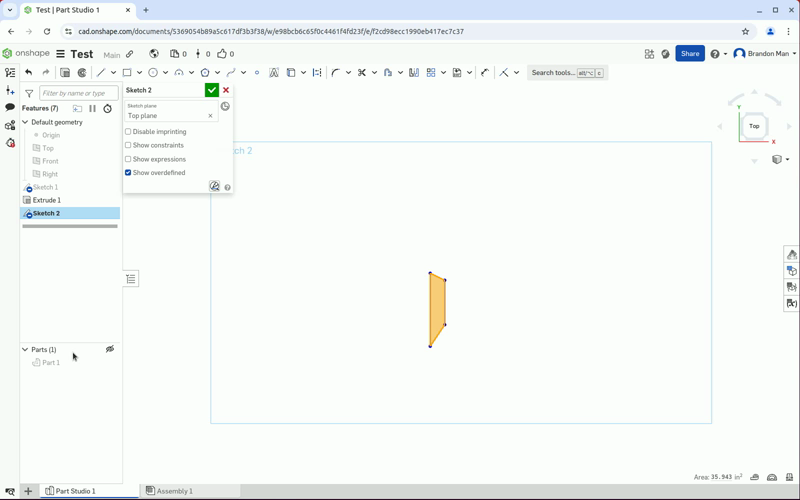
key(shift+e)
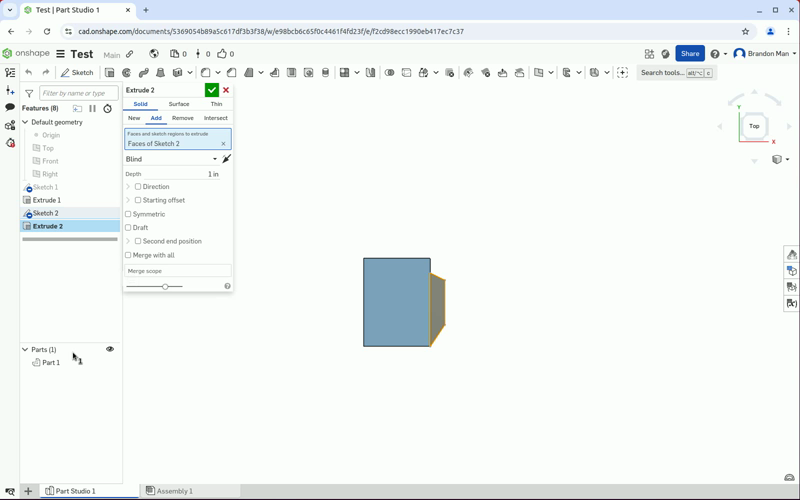
mouse_move(143, 106)
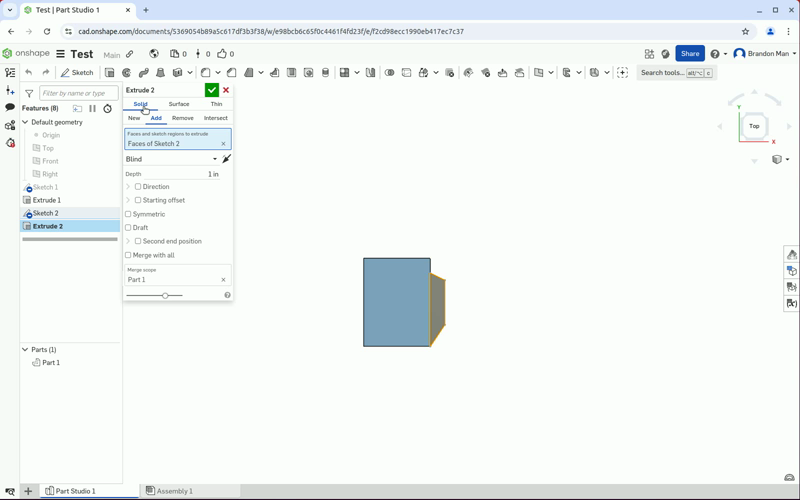
click(143, 106)
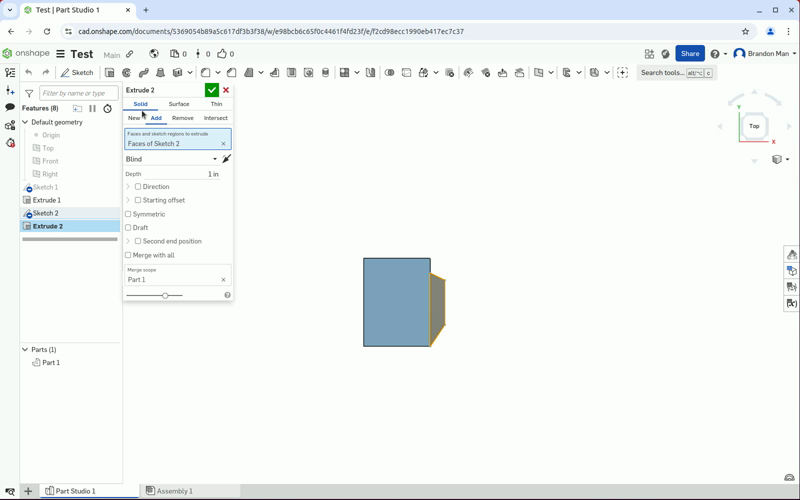
mouse_move(137, 120)
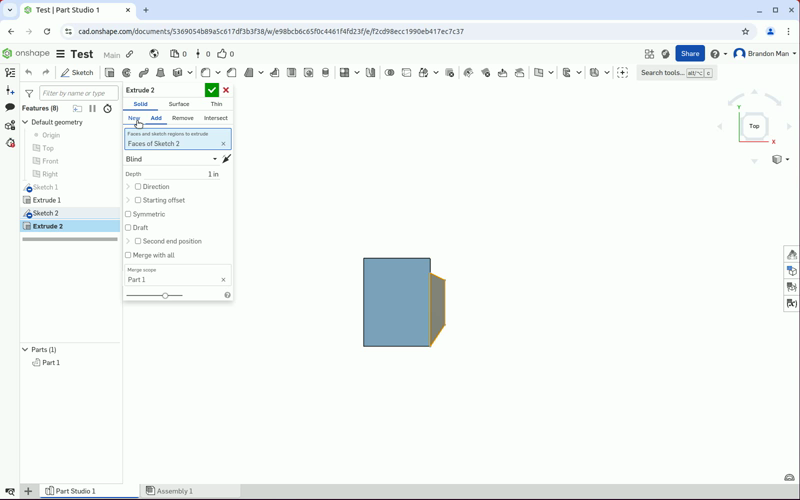
click(137, 120)
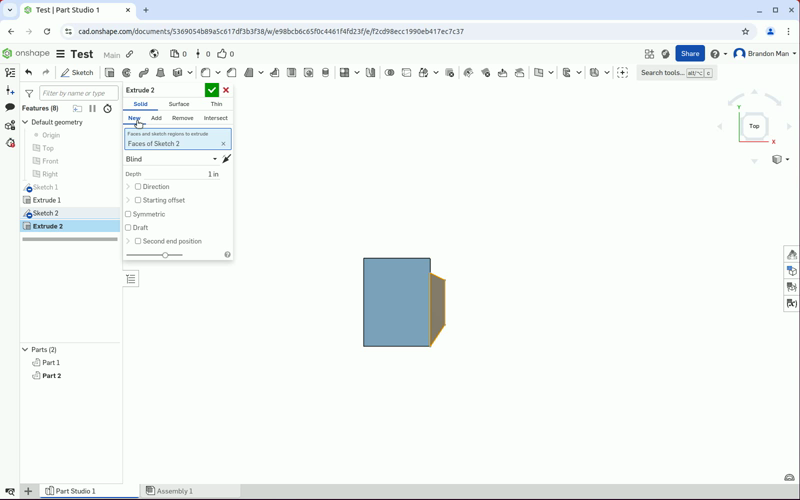
key(tab, 4)
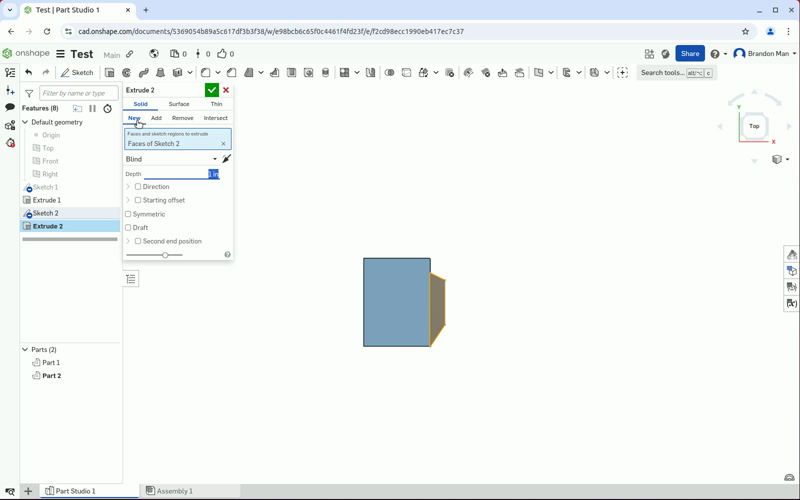
text(5.536)
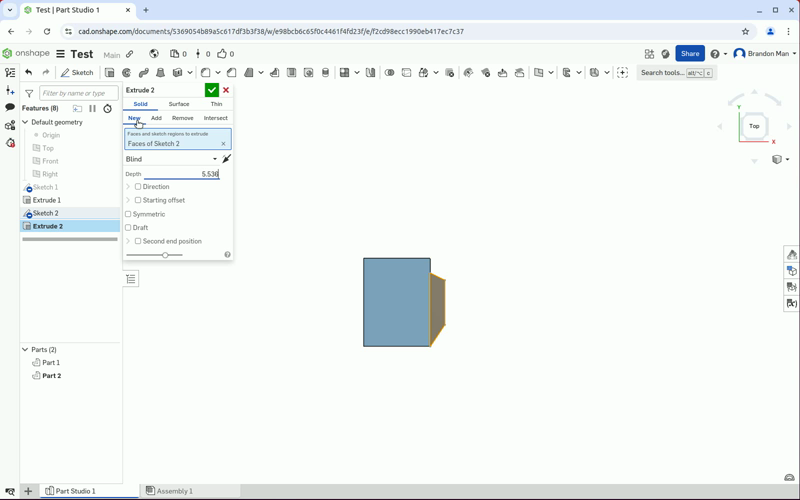
key(enter)
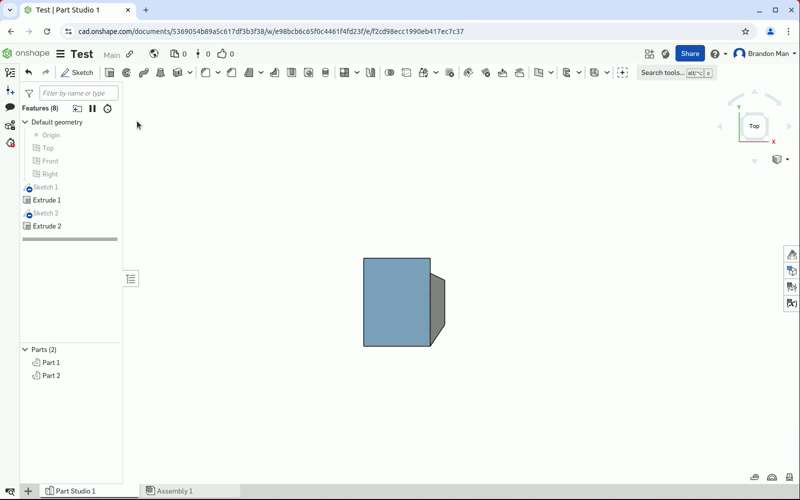
key(shift+h)
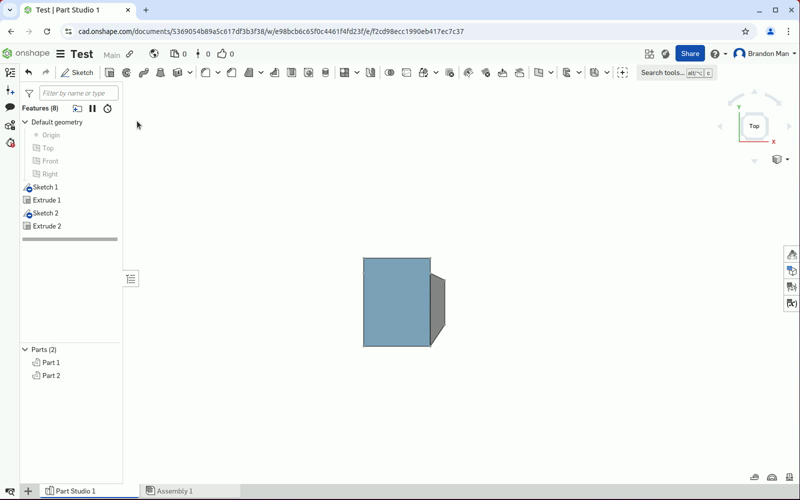
key(shift+h)
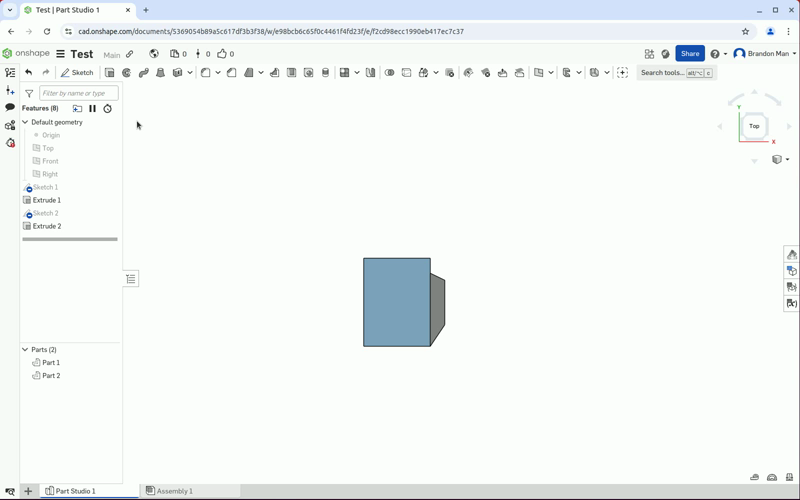
mouse_move(73, 189)
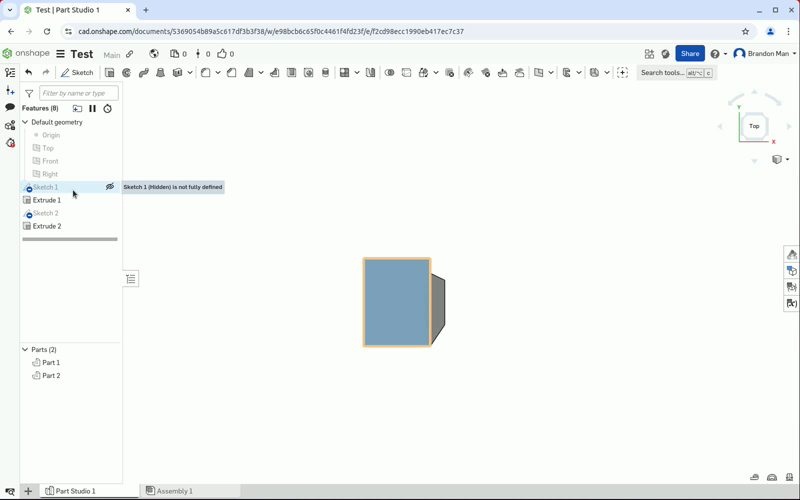
click(73, 189)
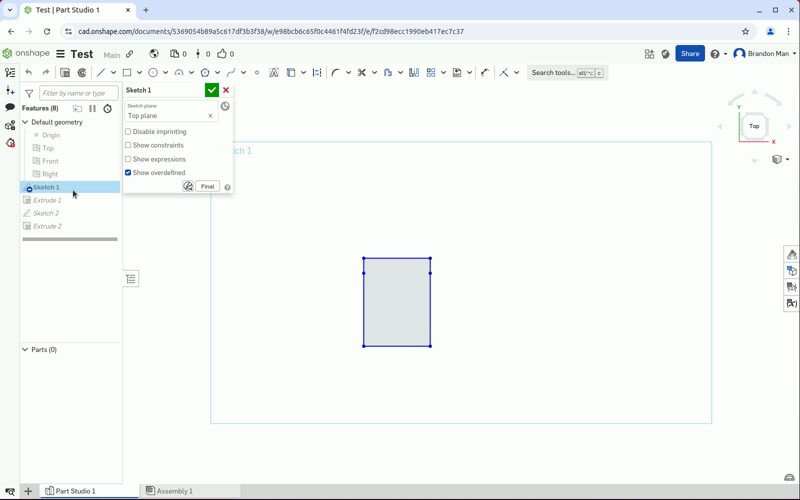
mouse_move(229, 92)
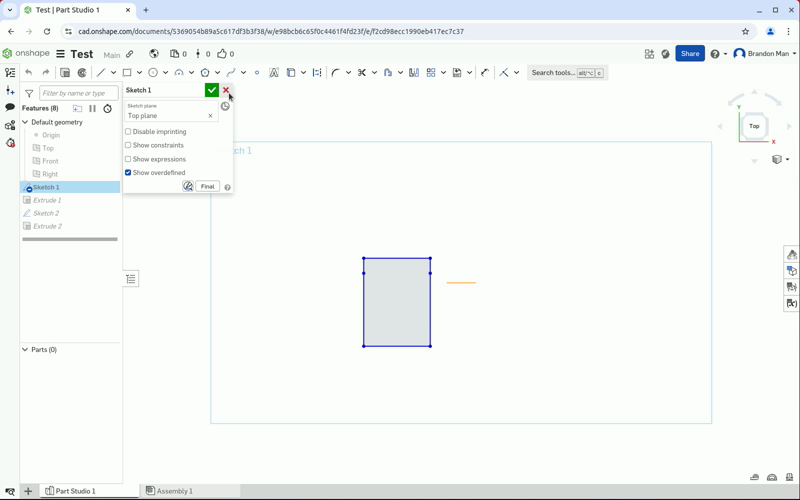
click(229, 92)
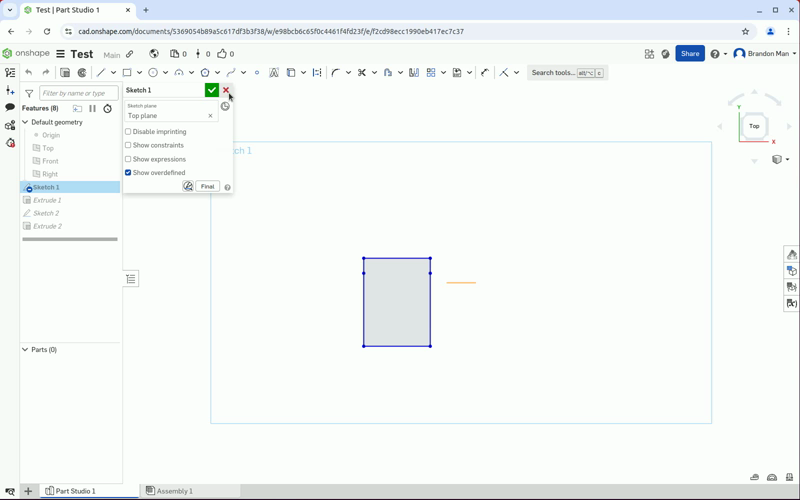
key(shift+s)
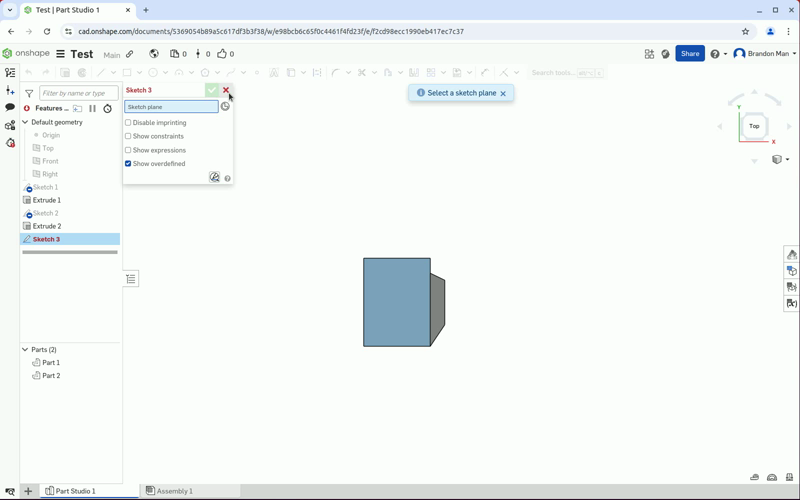
mouse_move(73, 150)
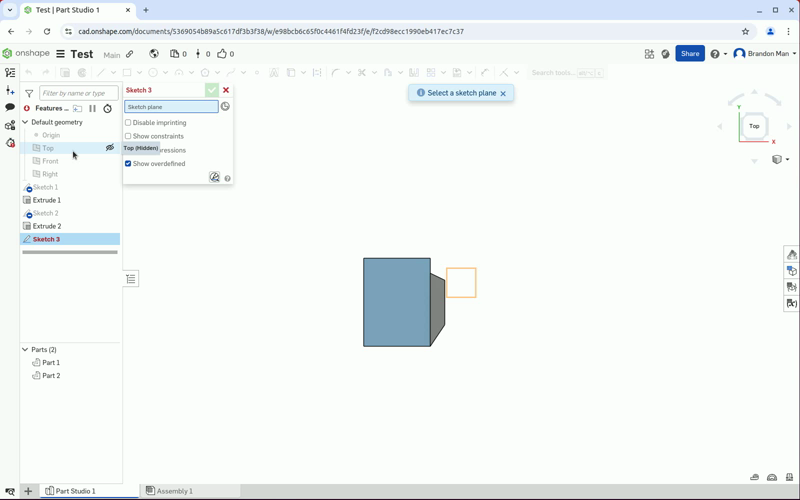
click(73, 150)
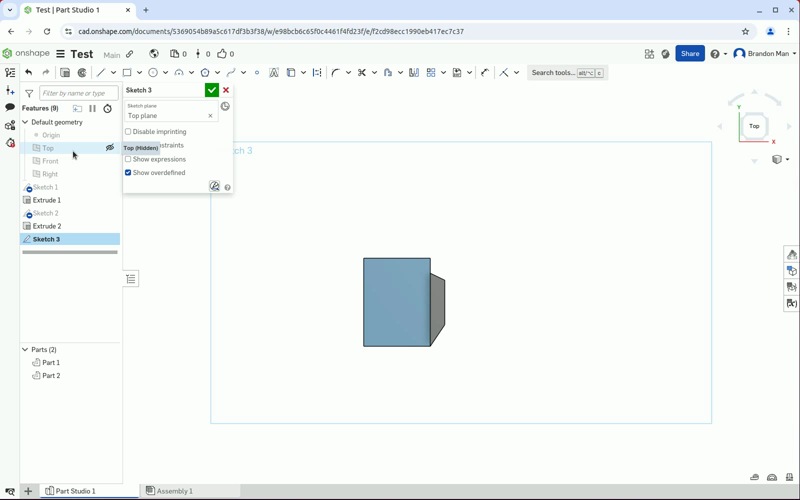
mouse_move(73, 352)
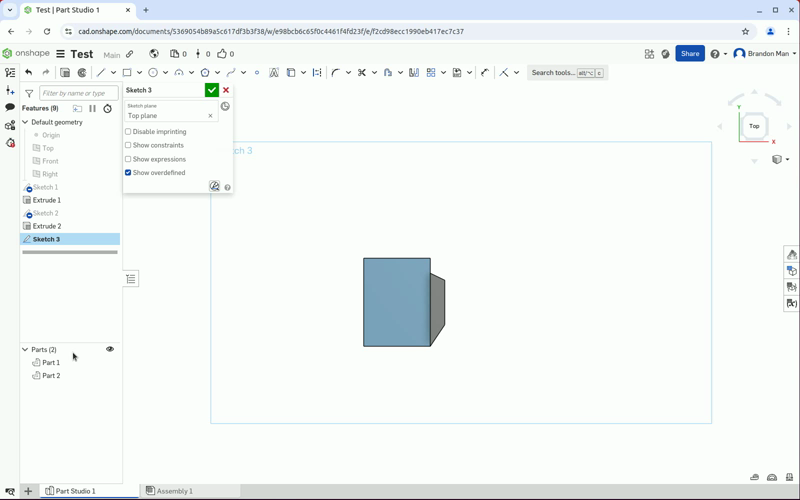
key(y)
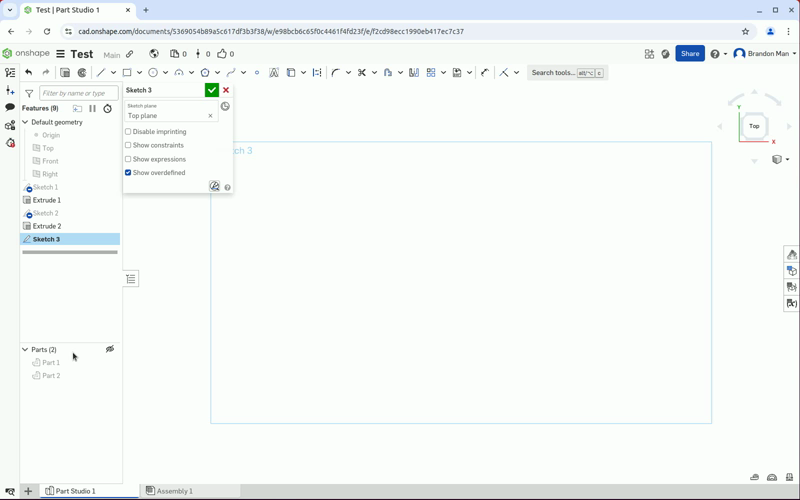
key(l)
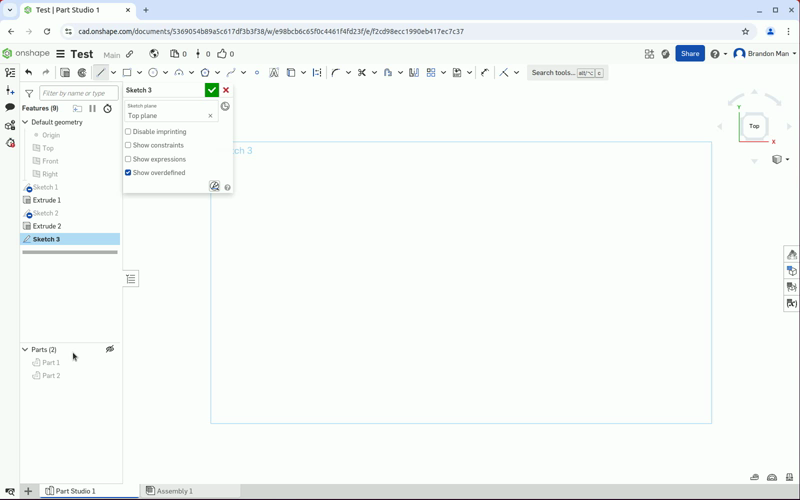
key_down(shift)
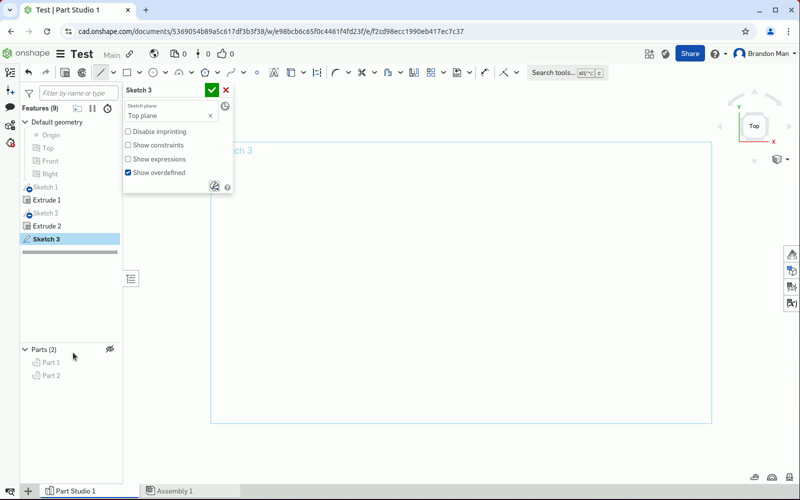
mouse_move(348, 325)
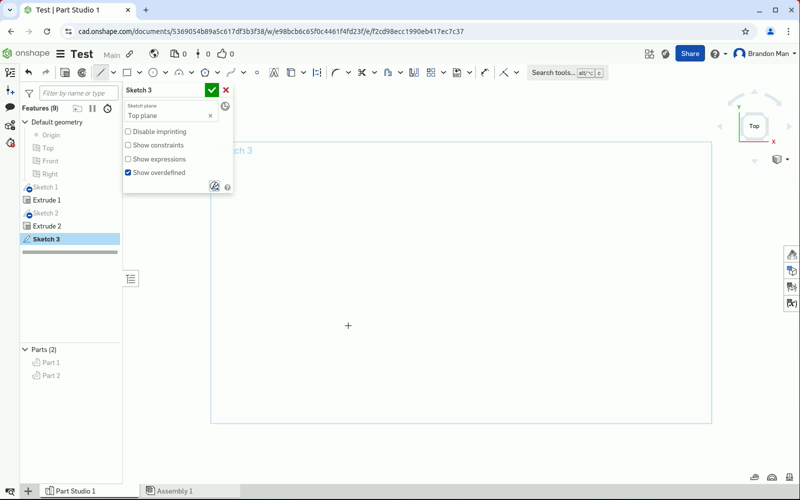
click(348, 325)
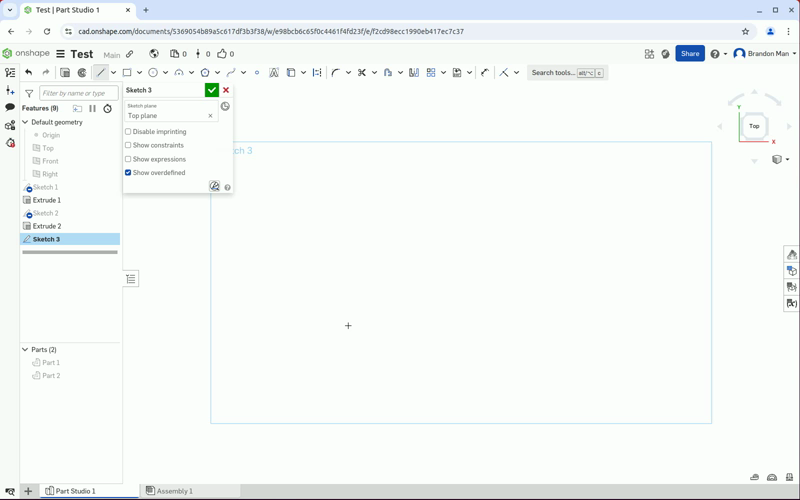
key_up(shift)
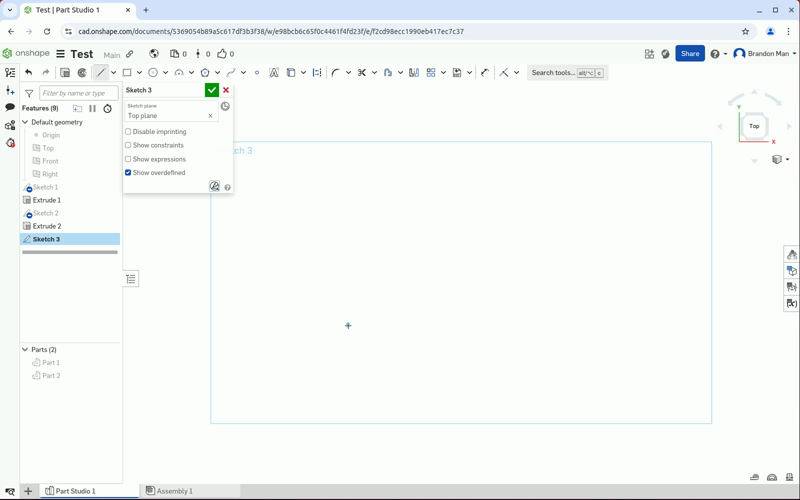
key_down(shift)
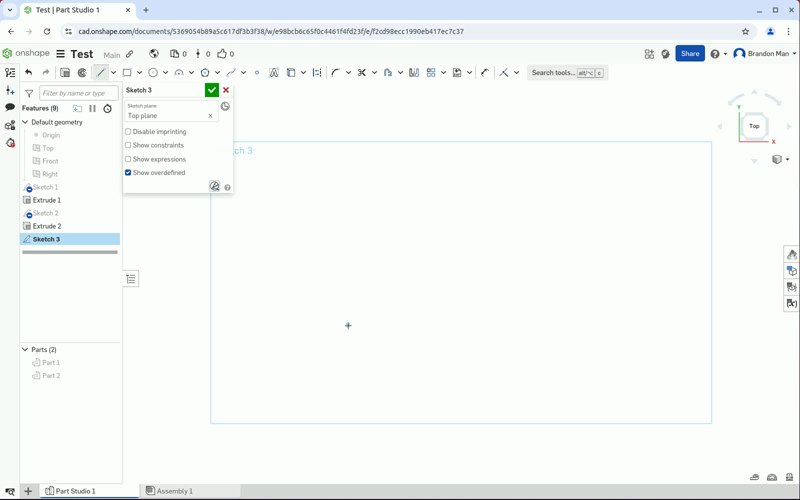
mouse_move(378, 325)
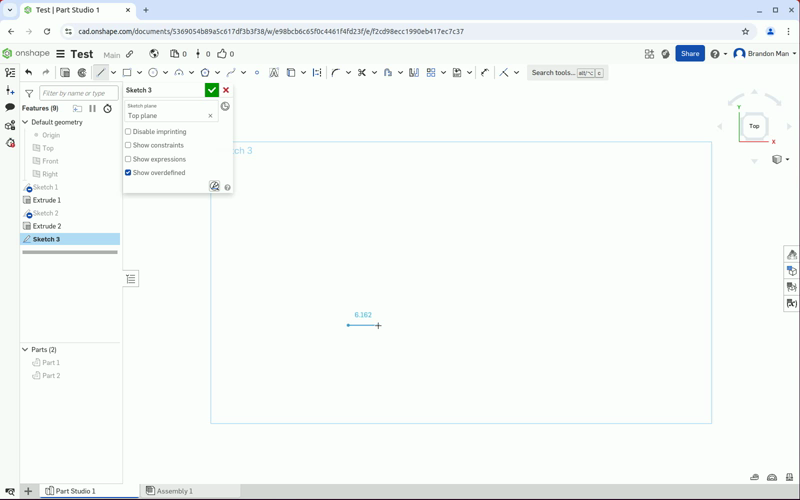
mouse_move(363, 347)
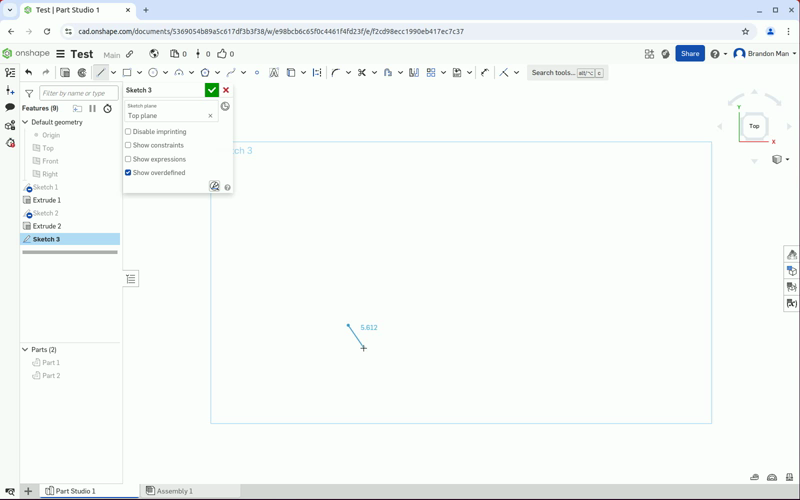
click(363, 347)
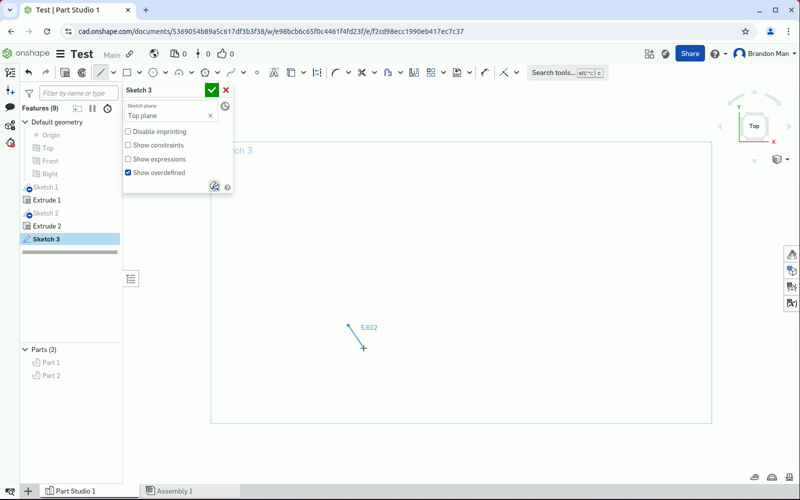
key_up(shift)
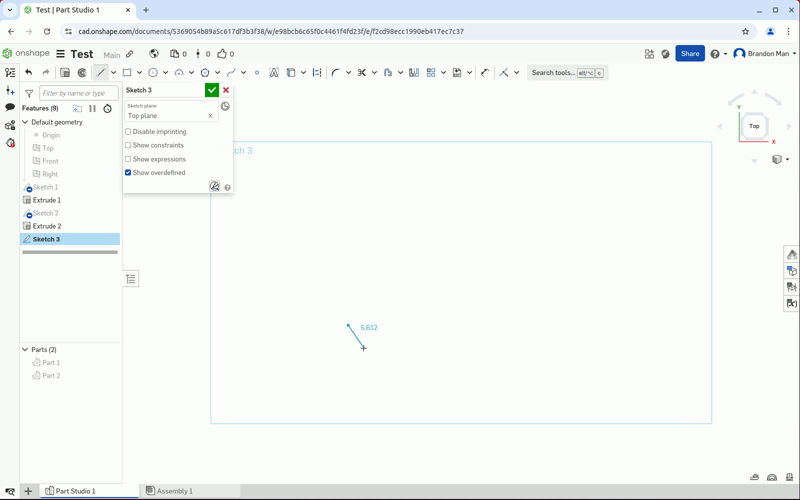
key_down(shift)
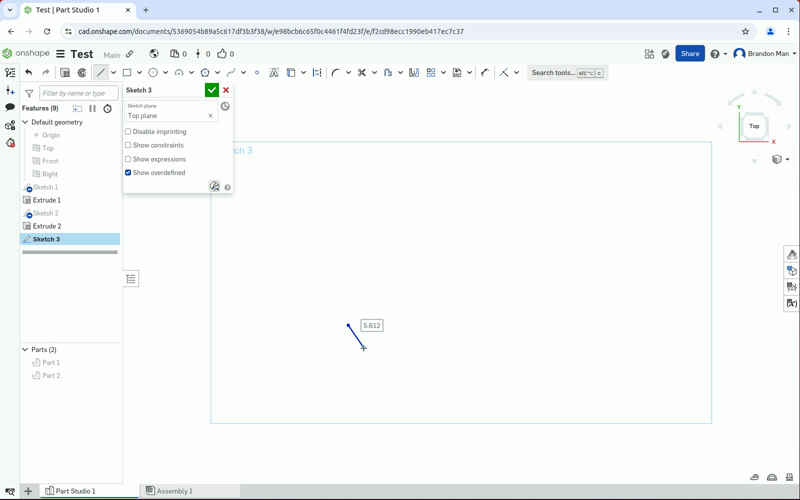
mouse_move(363, 273)
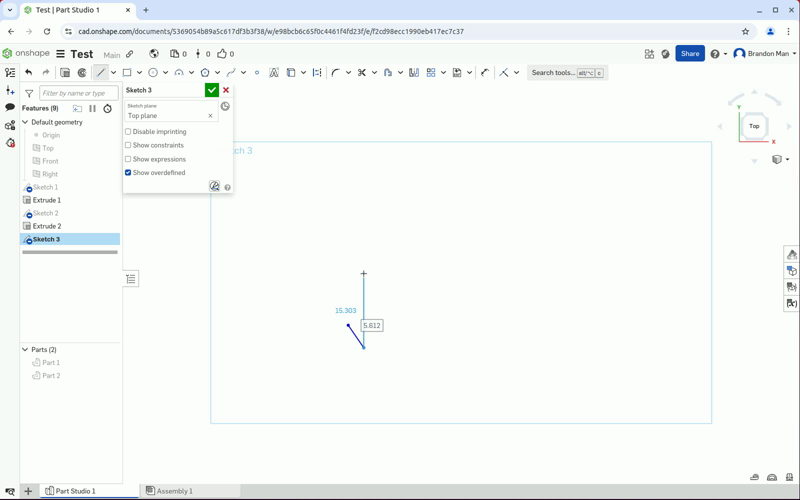
click(363, 273)
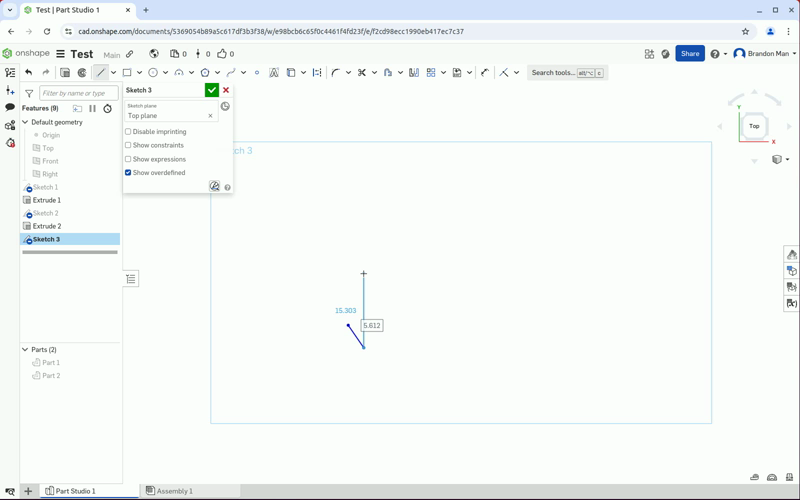
key_up(shift)
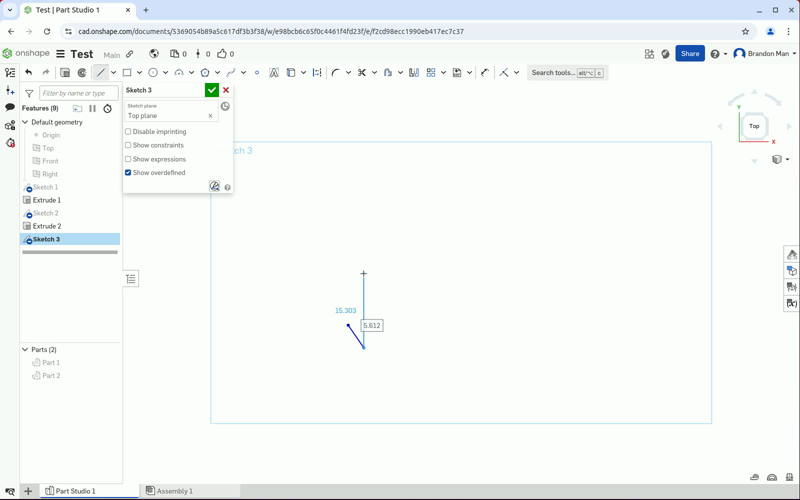
key_down(shift)
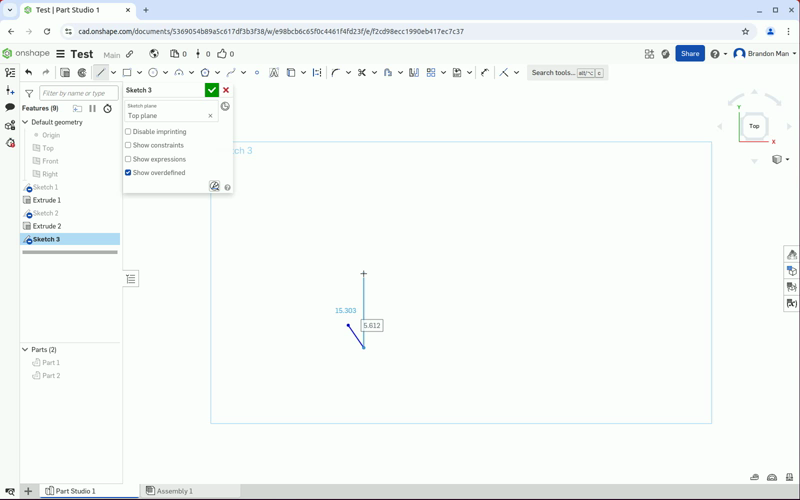
mouse_move(393, 273)
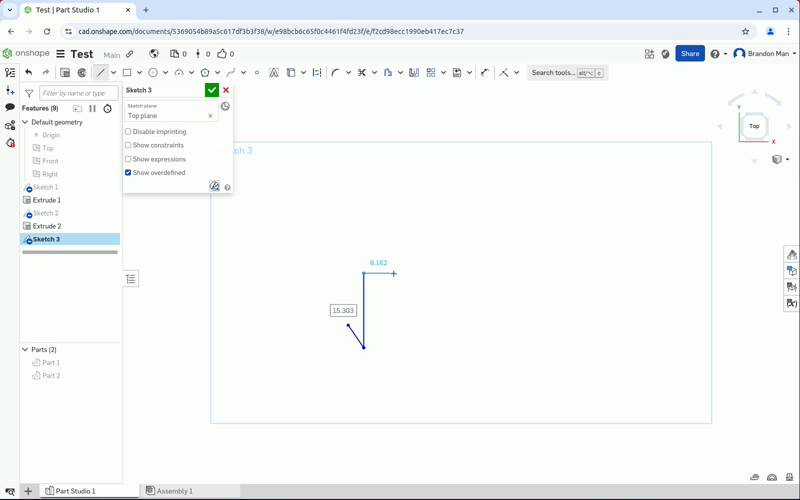
mouse_move(348, 279)
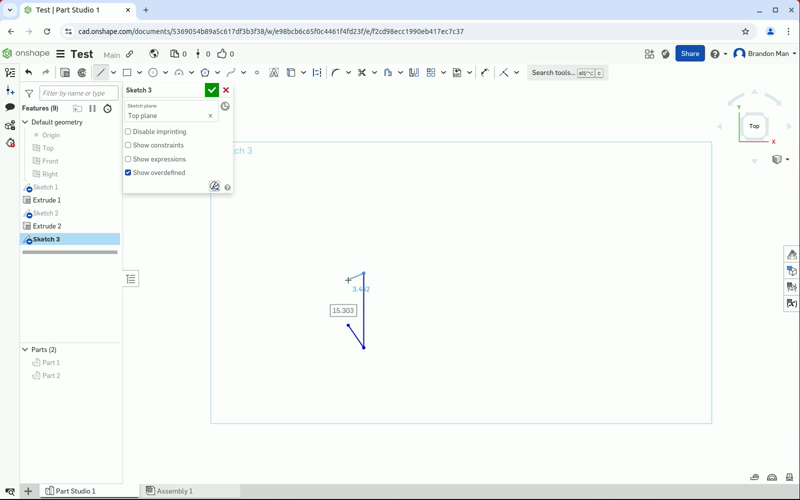
click(348, 279)
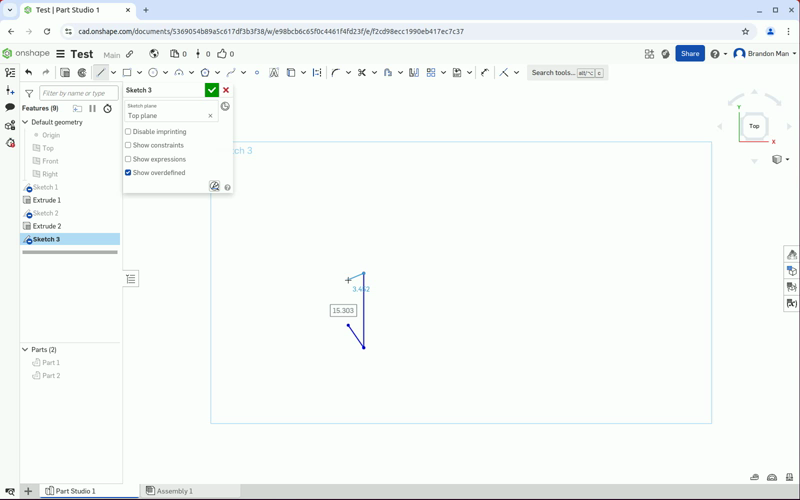
key_up(shift)
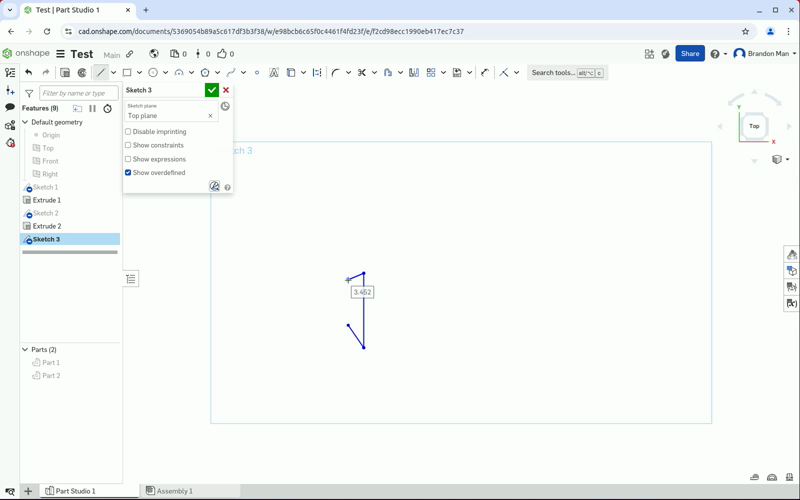
mouse_move(378, 279)
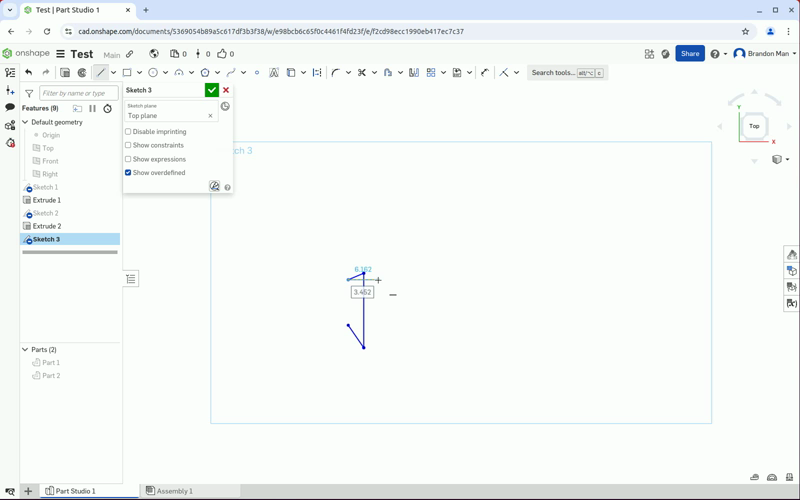
key_down(shift)
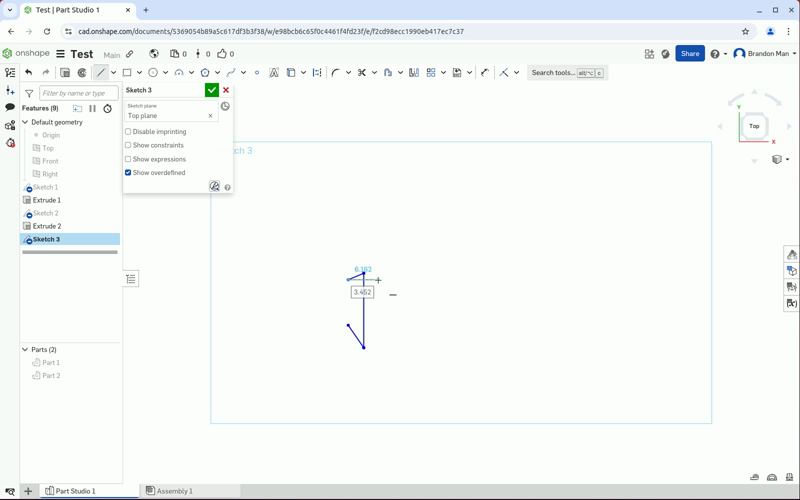
mouse_move(348, 325)
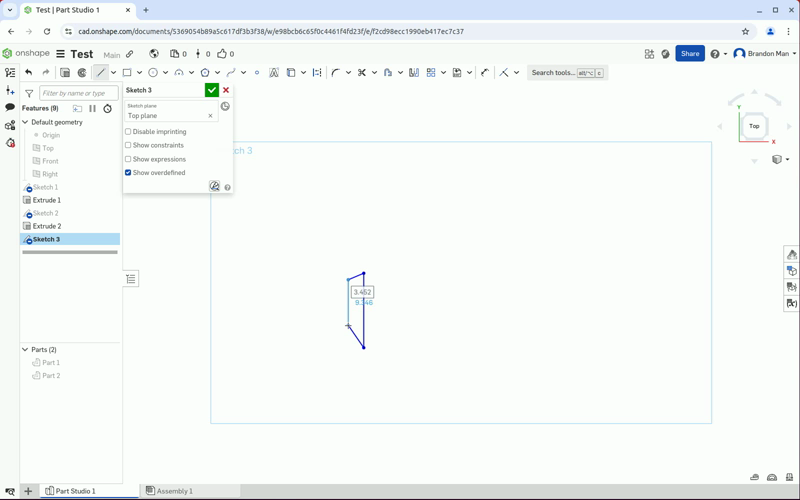
key_up(shift)
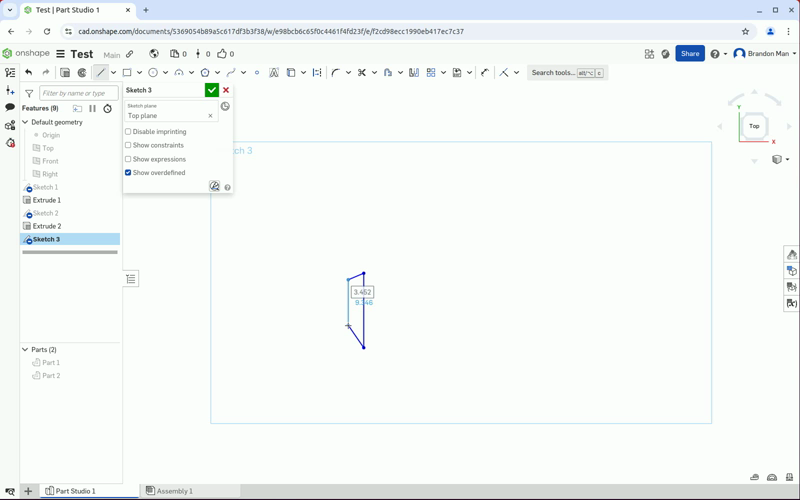
click(348, 325)
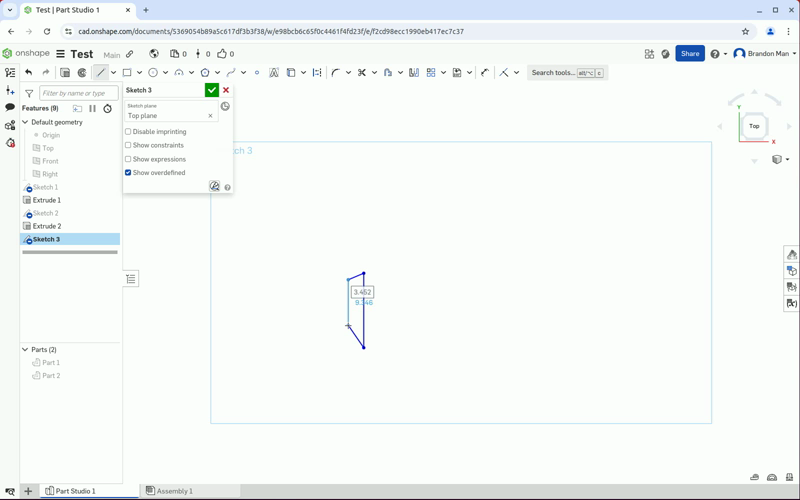
key(esc)
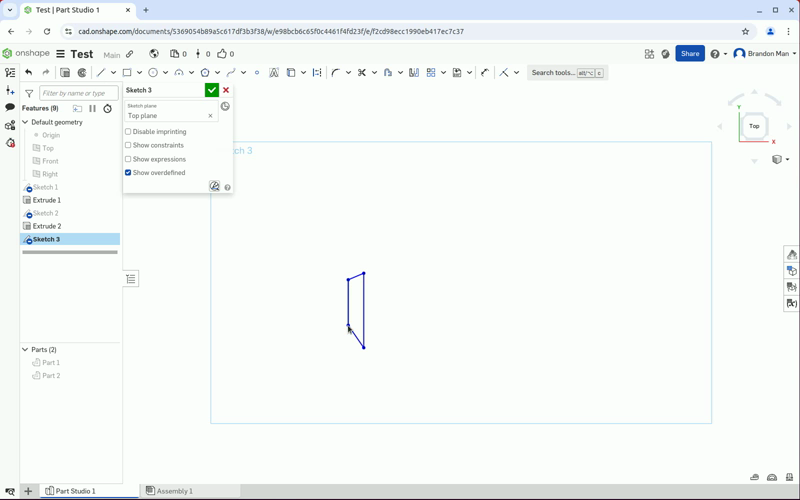
mouse_move(358, 278)
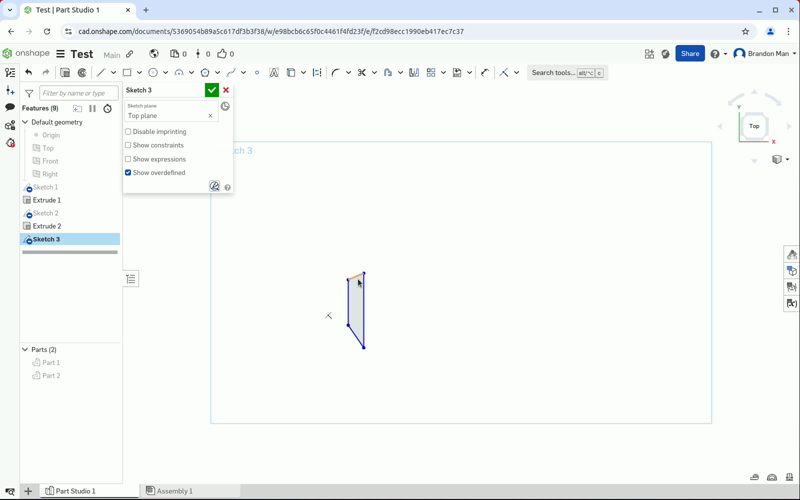
scroll(6)
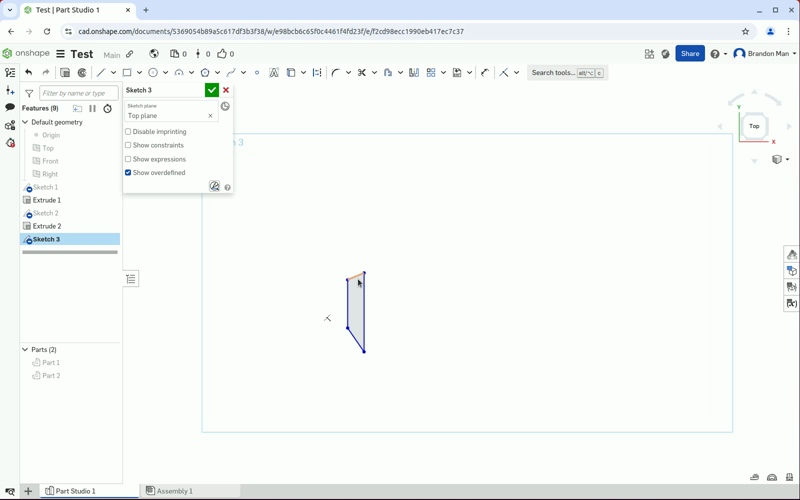
scroll(6)
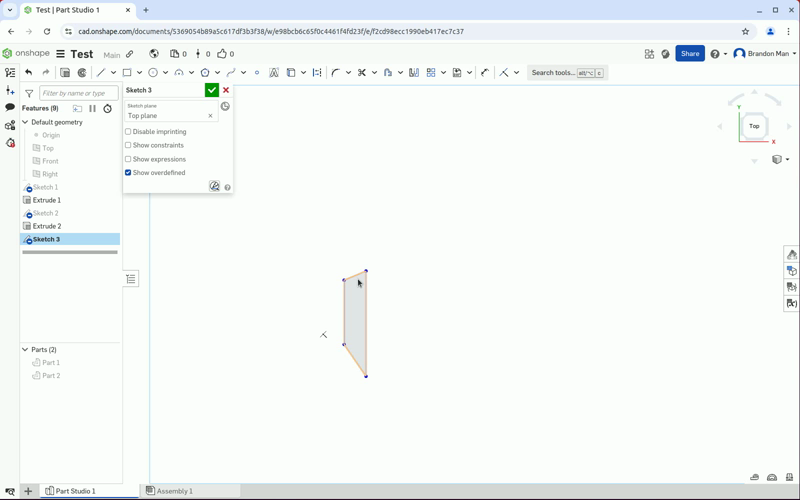
scroll(6)
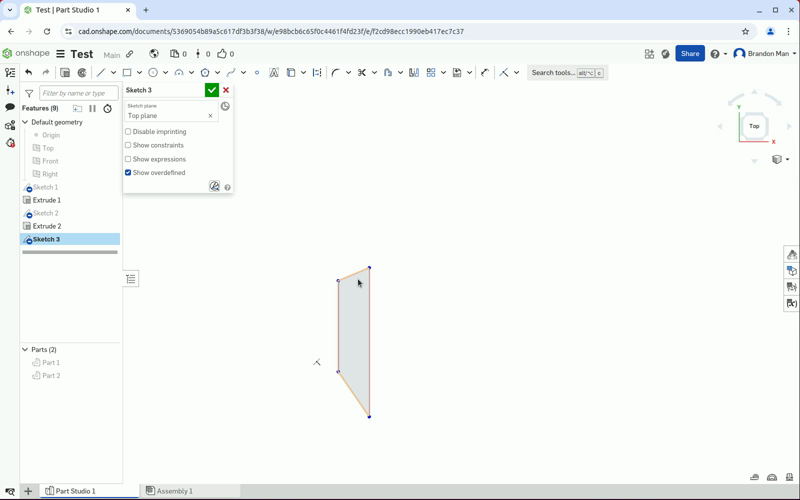
scroll(6)
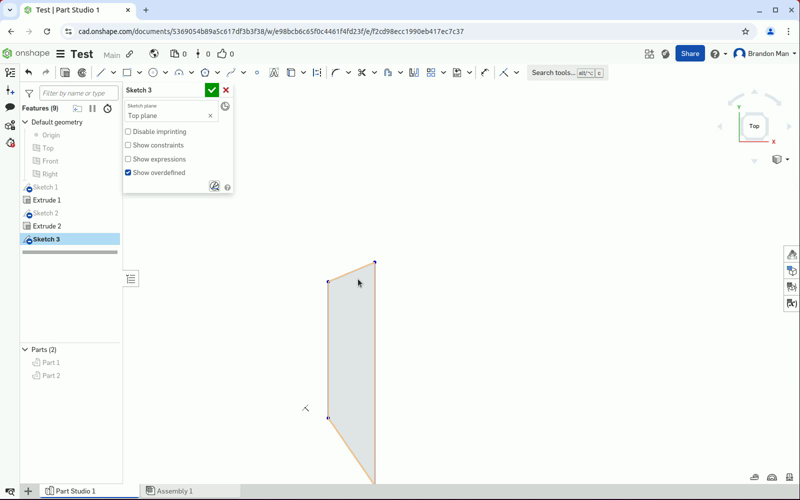
scroll(6)
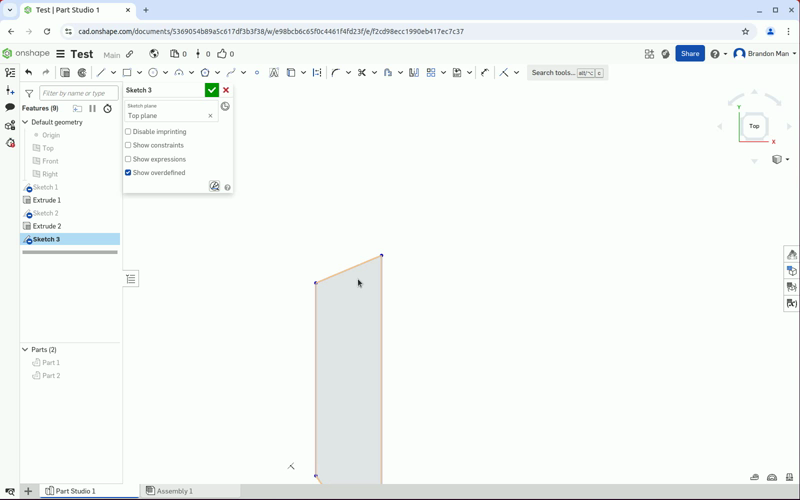
scroll(6)
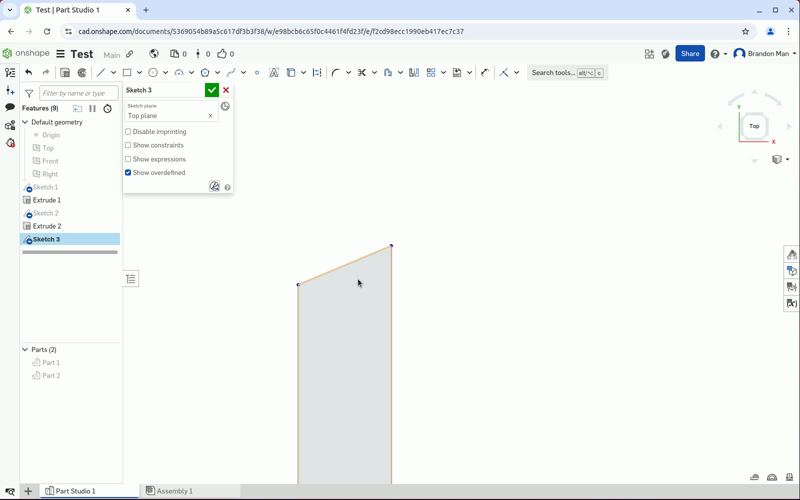
scroll(6)
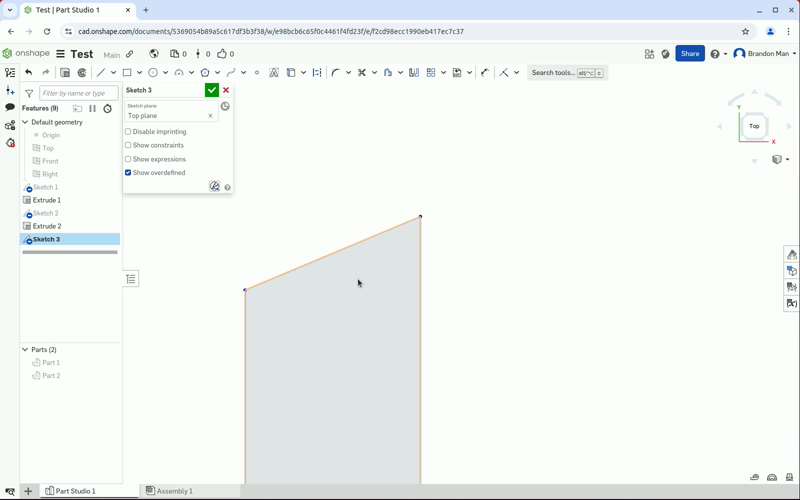
click(358, 278)
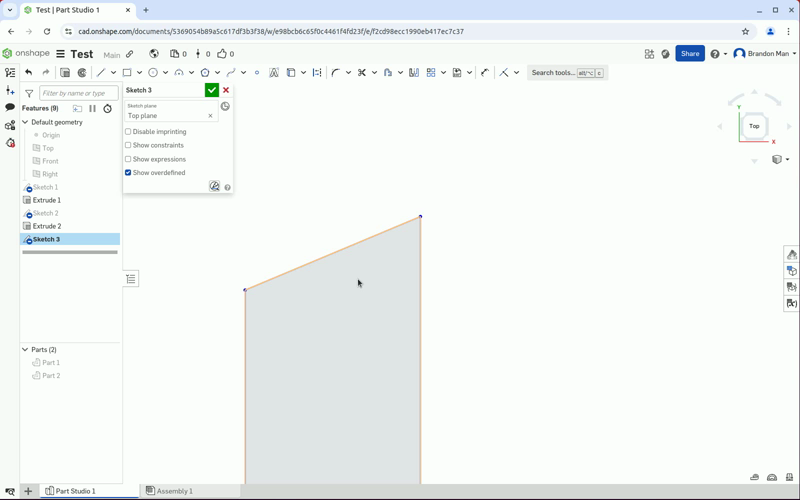
scroll(-6)
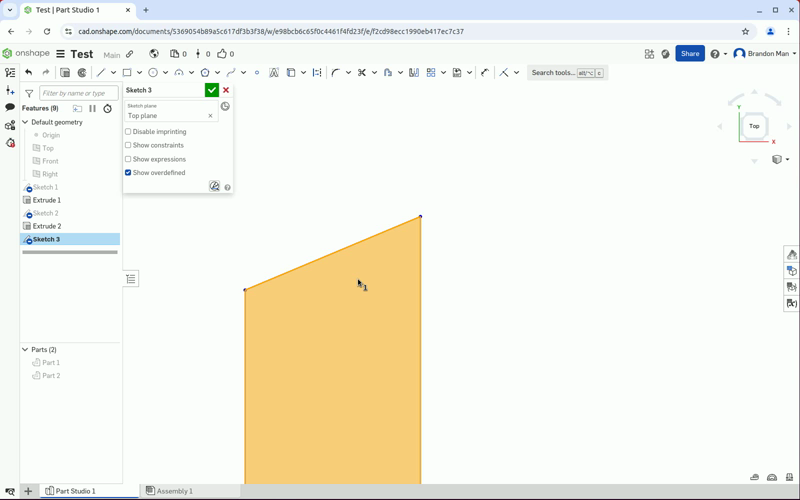
scroll(-6)
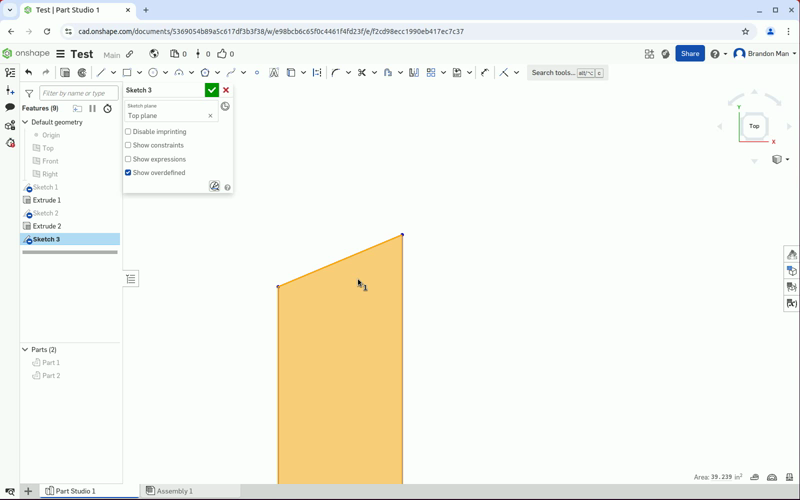
scroll(-6)
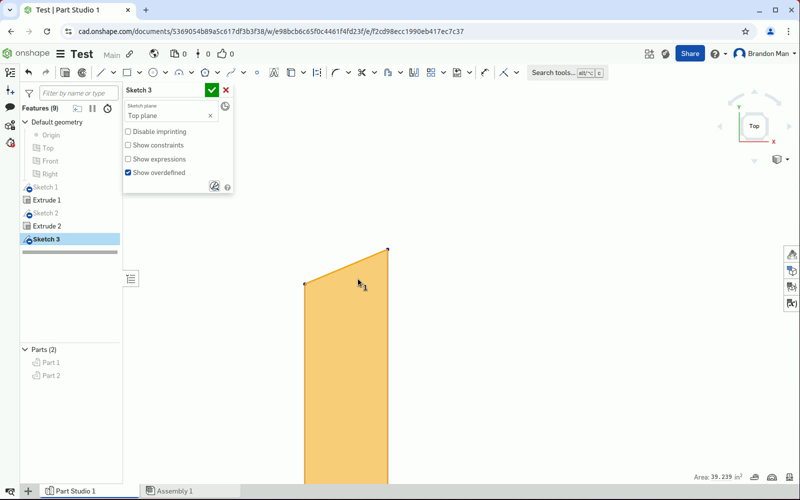
scroll(-6)
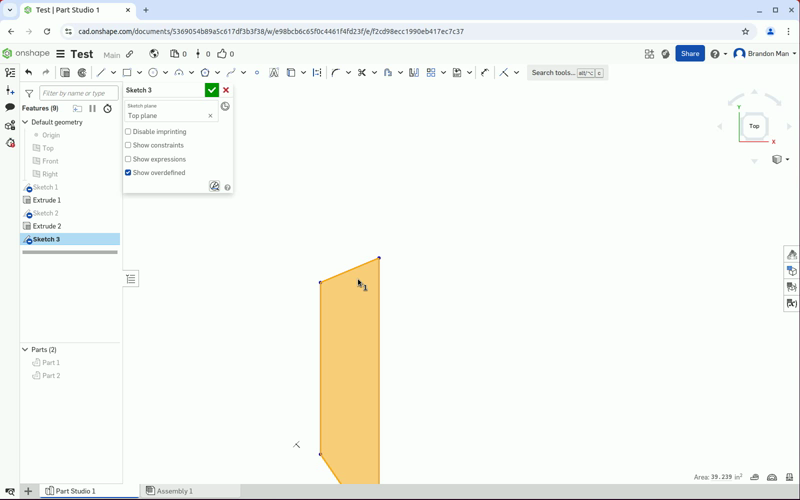
scroll(-6)
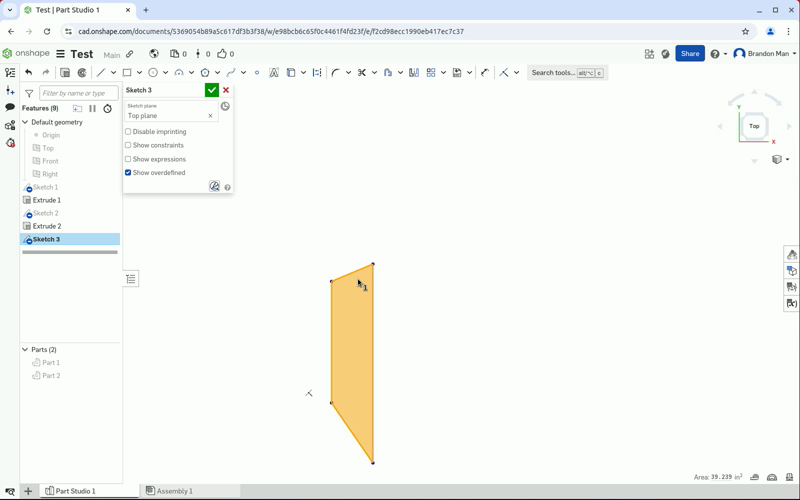
scroll(-6)
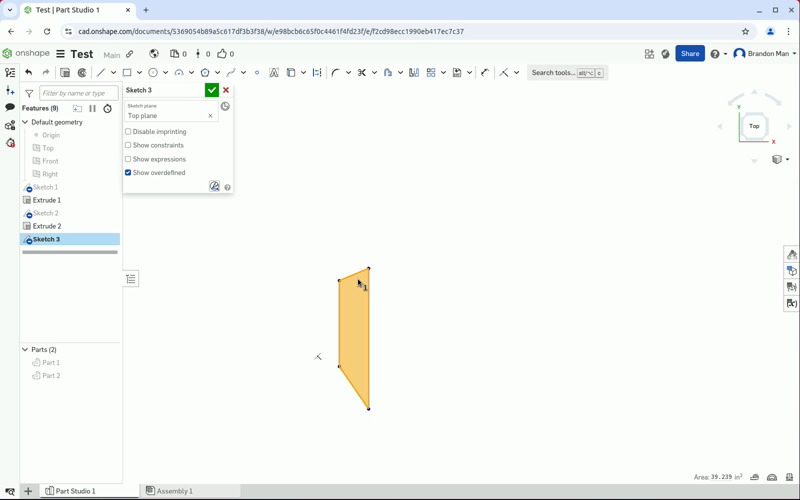
scroll(-6)
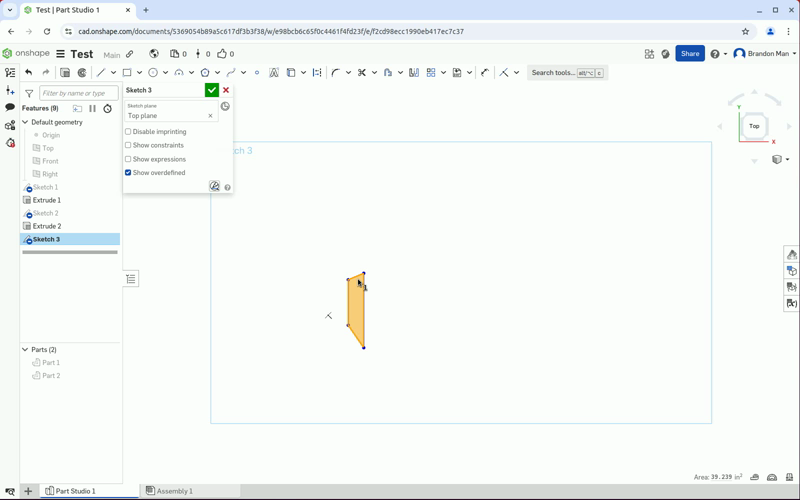
mouse_move(73, 352)
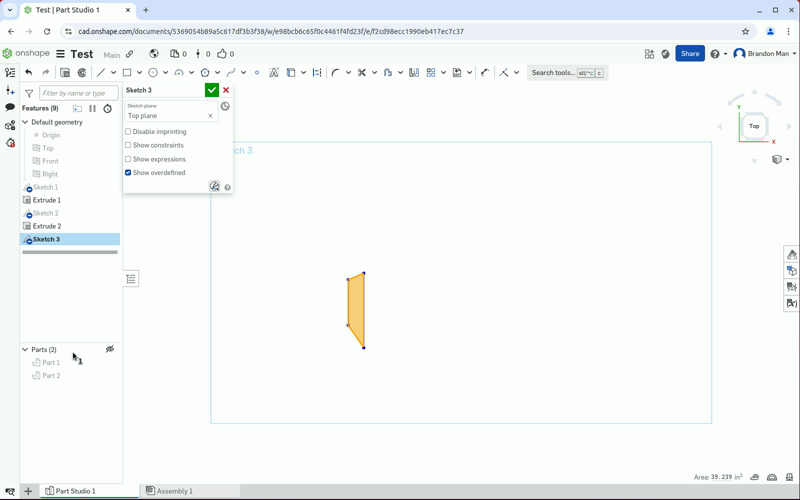
key(shift+y)
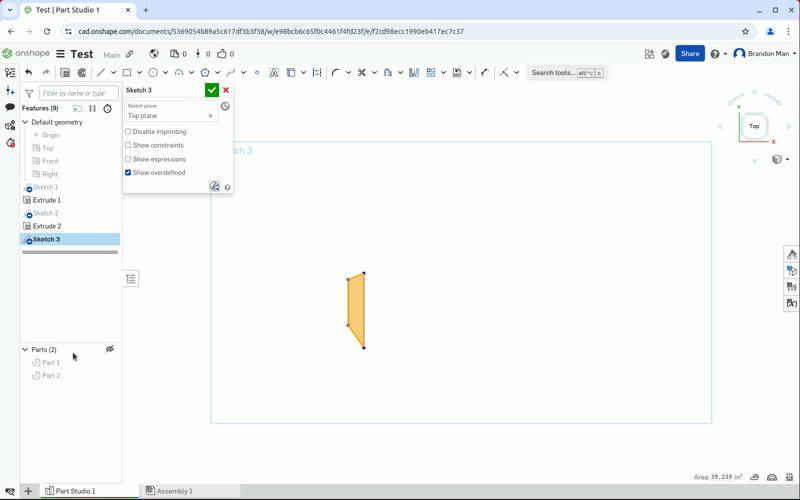
key(shift+e)
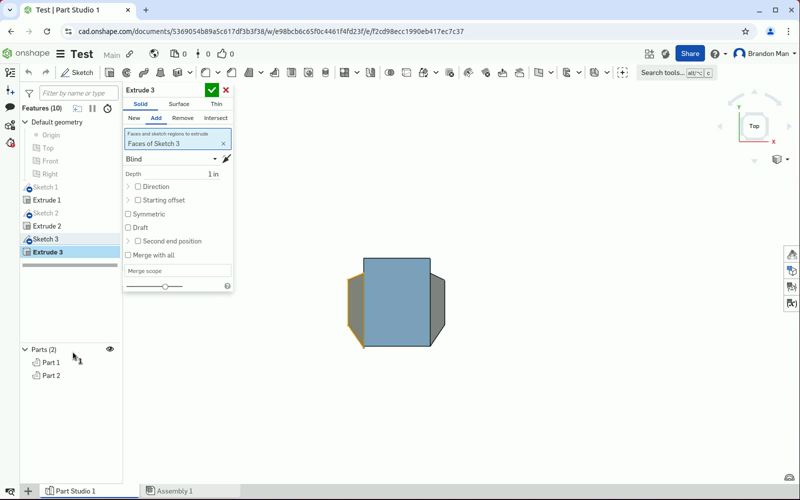
mouse_move(143, 106)
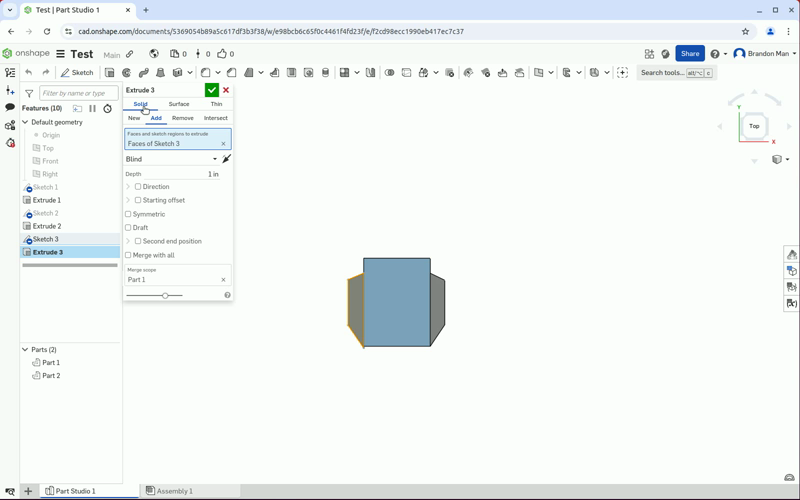
click(143, 106)
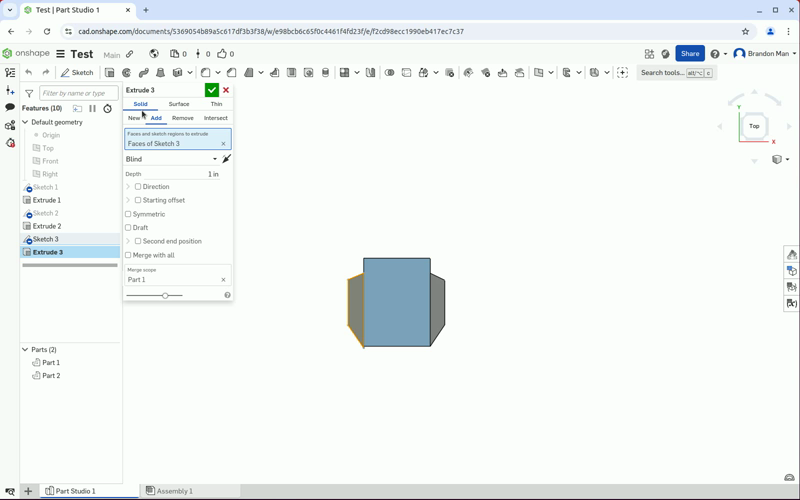
mouse_move(137, 120)
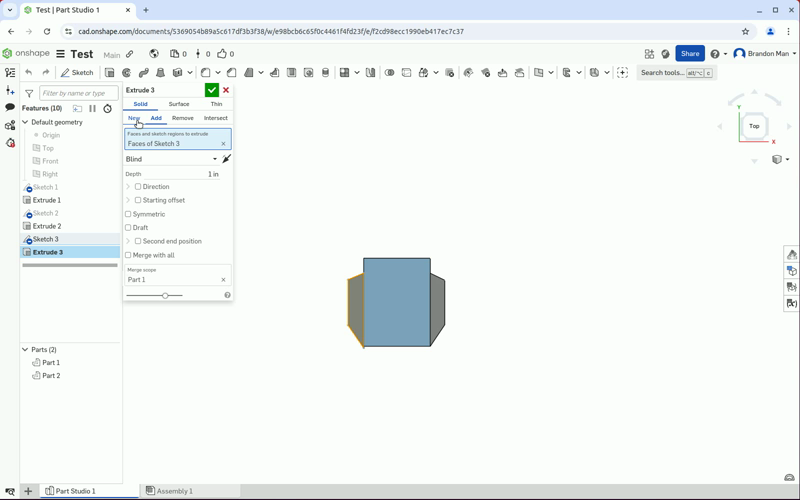
click(137, 120)
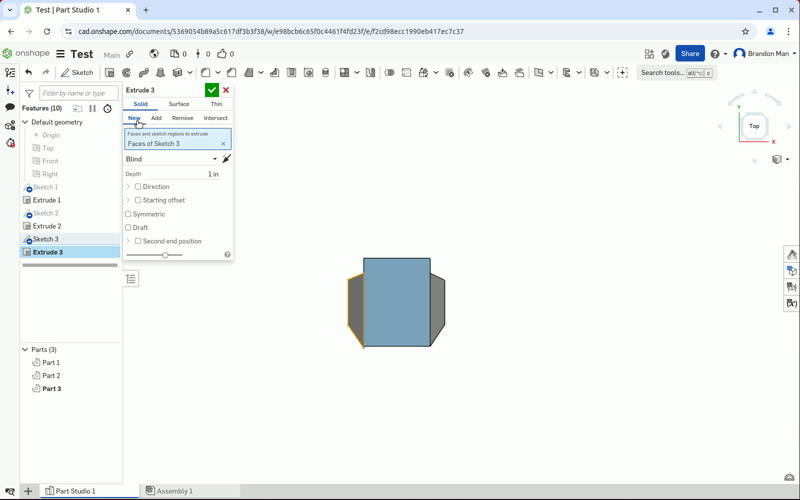
key(tab, 4)
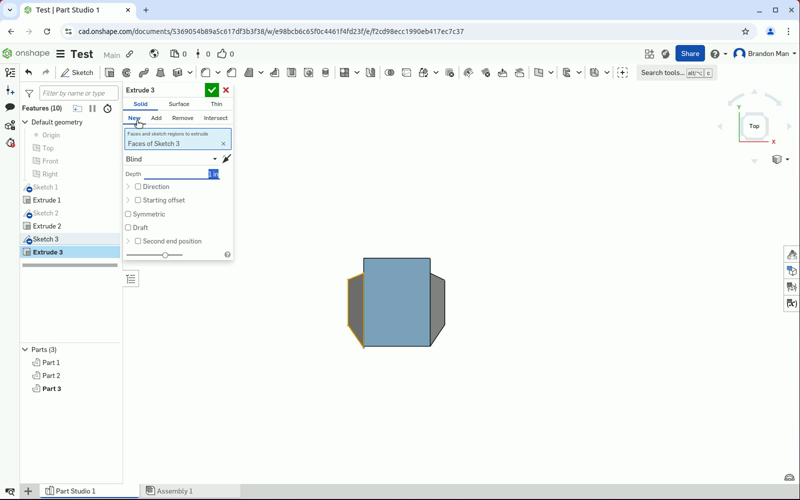
text(5.536)
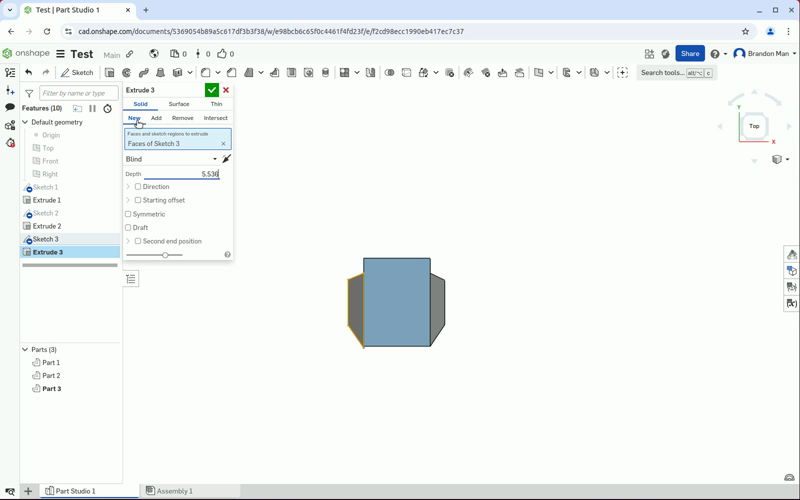
key(enter)
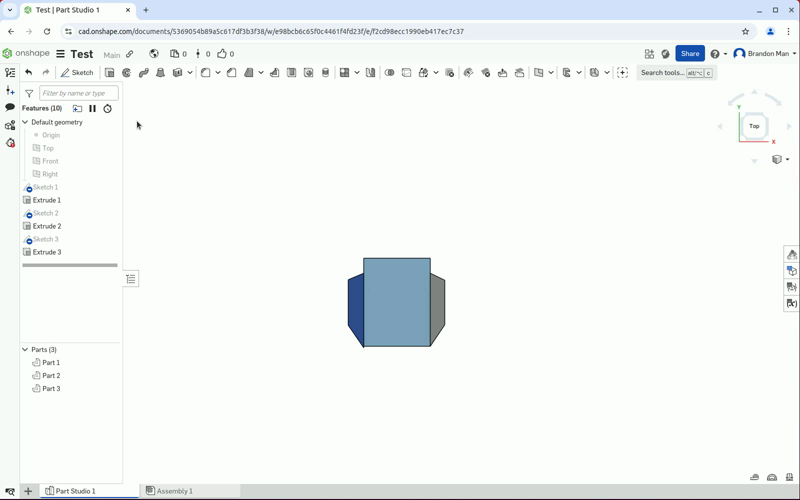
key(shift+h)
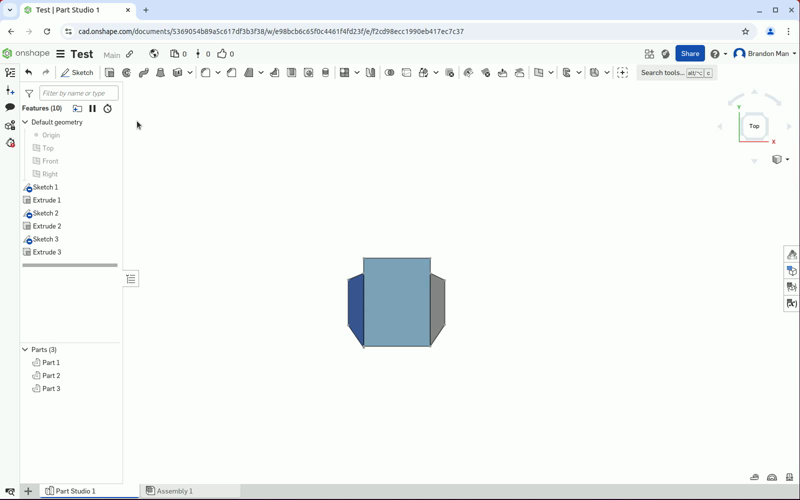
key(shift+h)
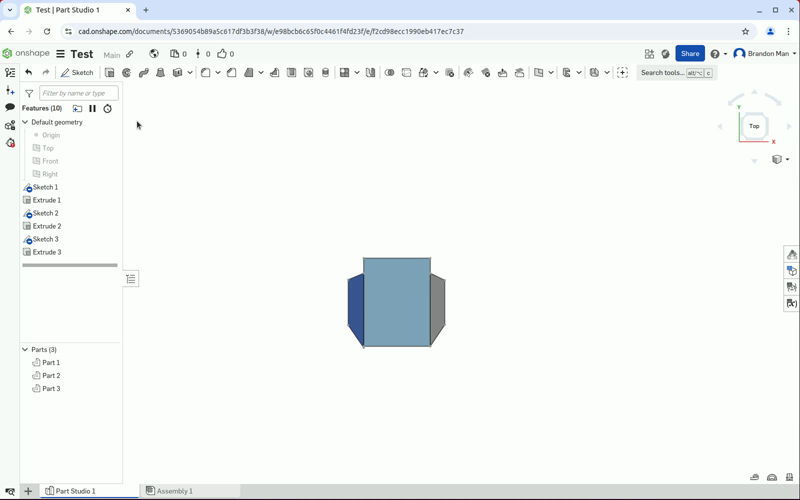
key(shift+7)
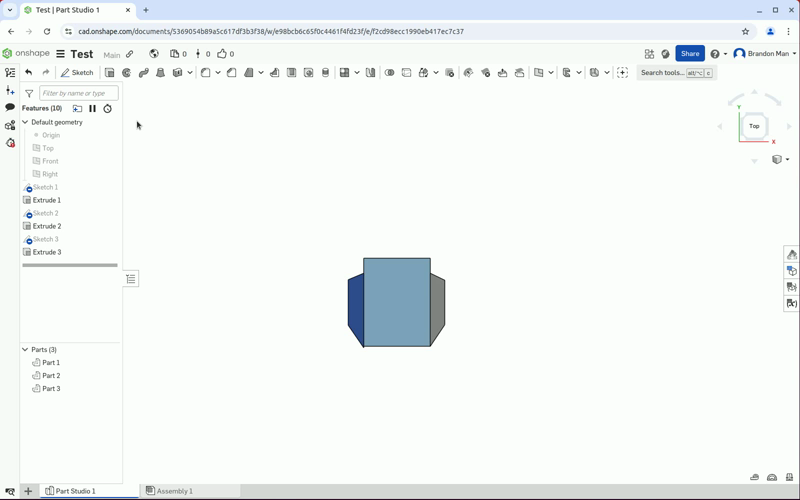
key(up, 3)
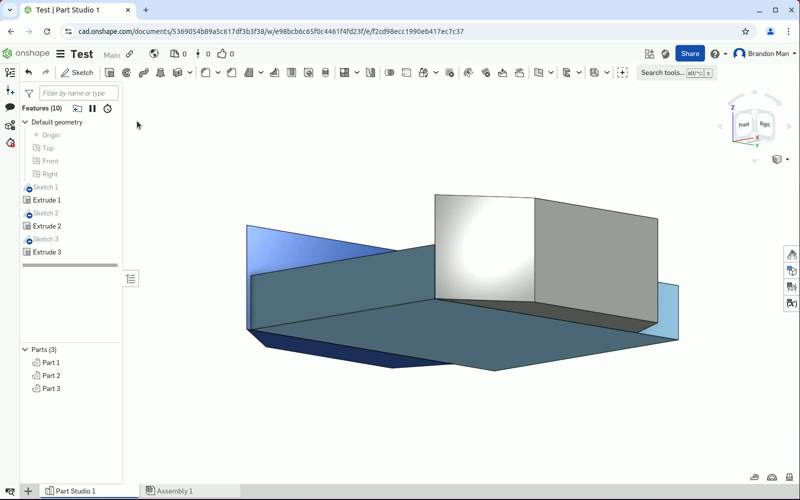
key(left, 3)
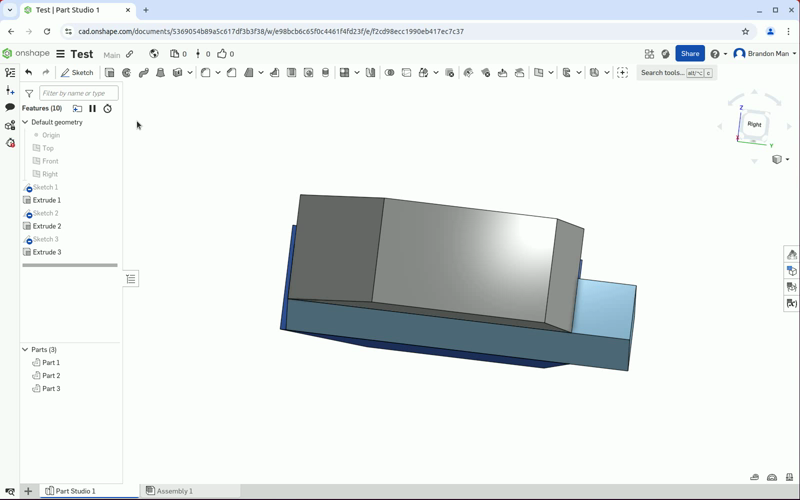
key(right, 3)
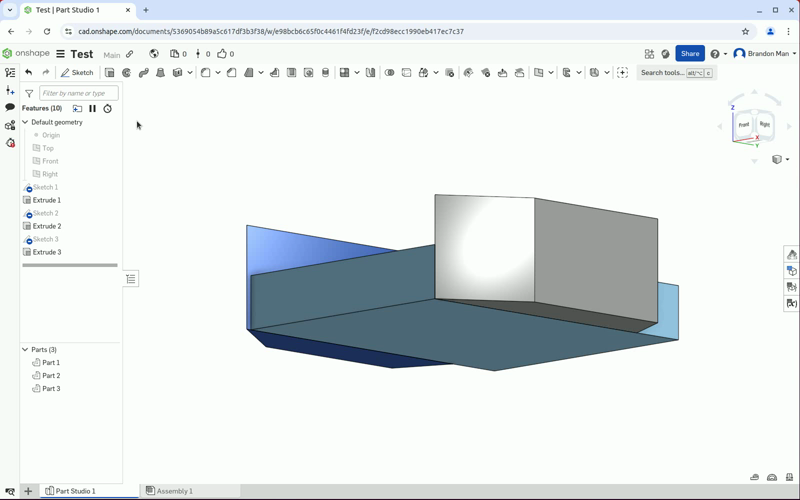
key(down, 3)
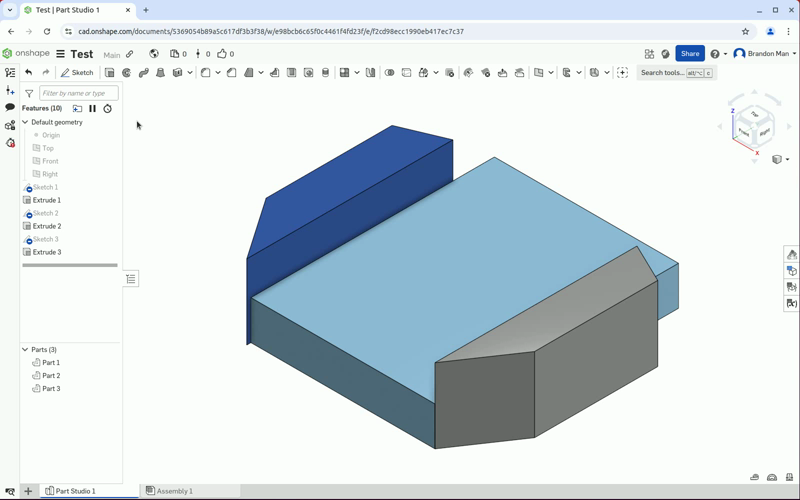
mouse_move(73, 189)
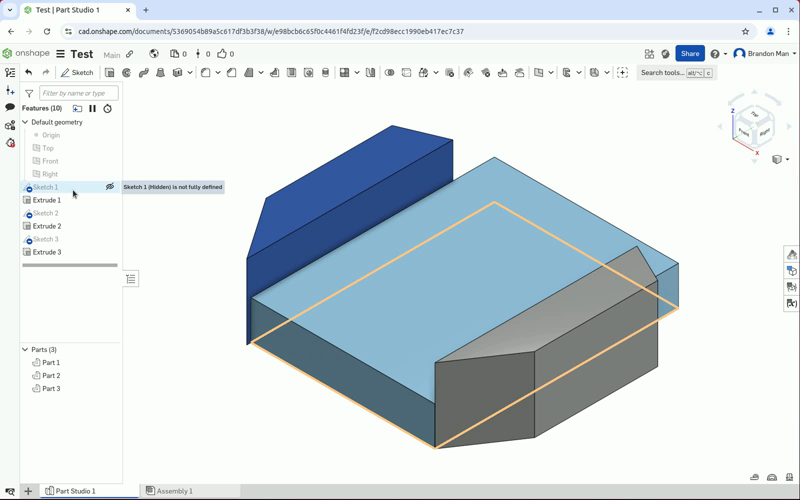
click(73, 189)